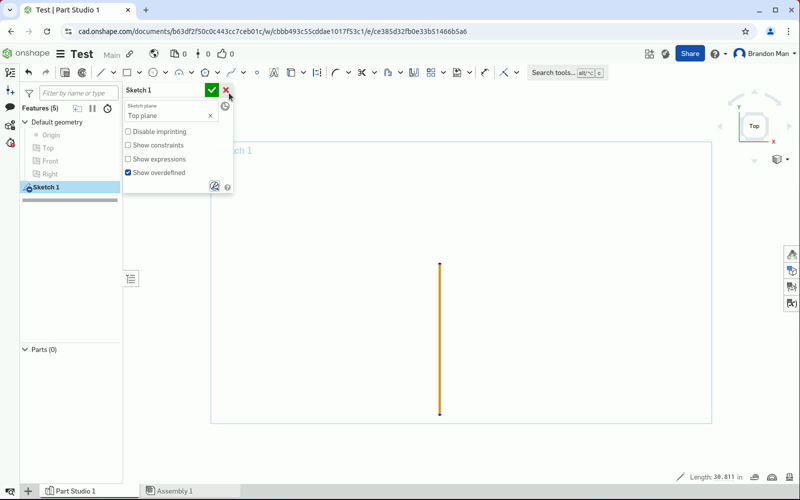
key(shift+h)
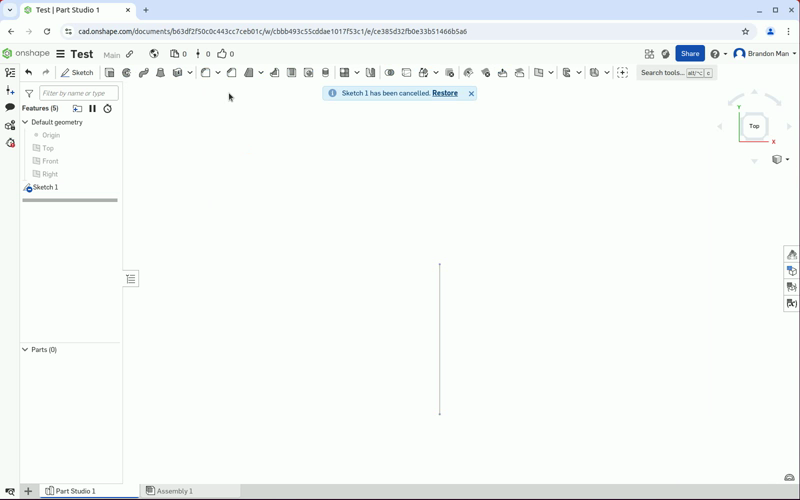
key(shift+s)
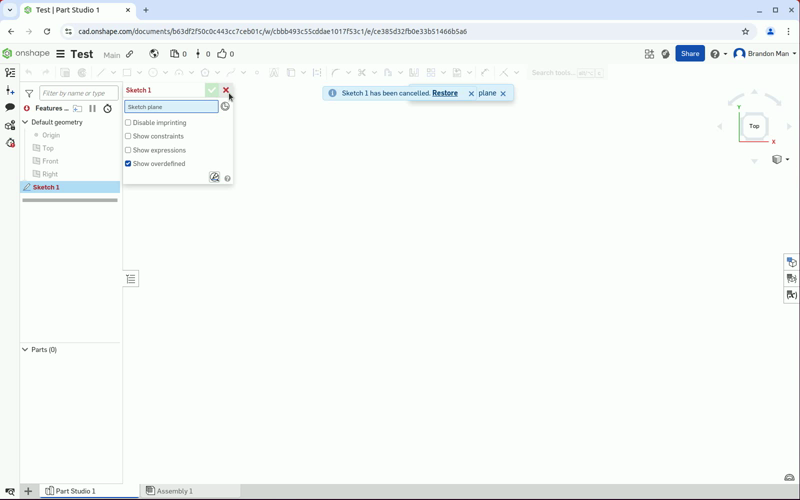
mouse_move(73, 150)
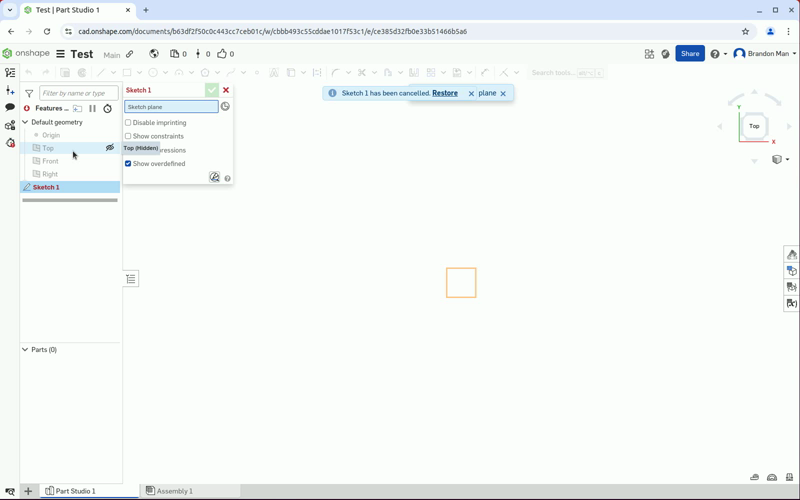
click(73, 150)
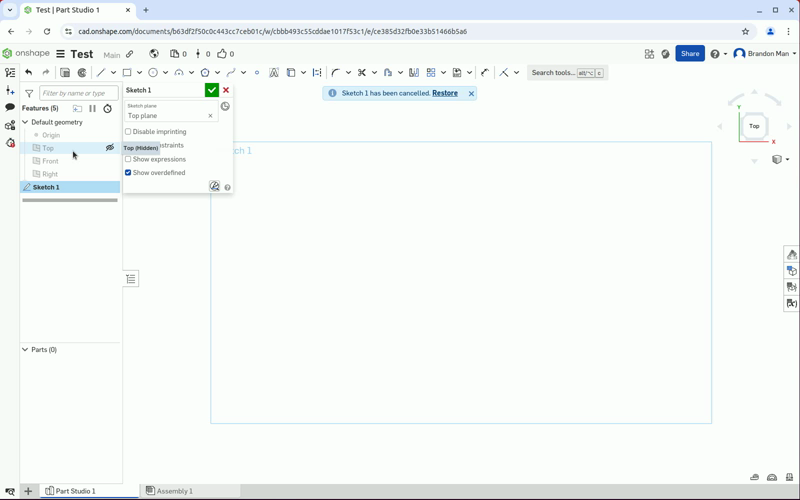
mouse_move(73, 352)
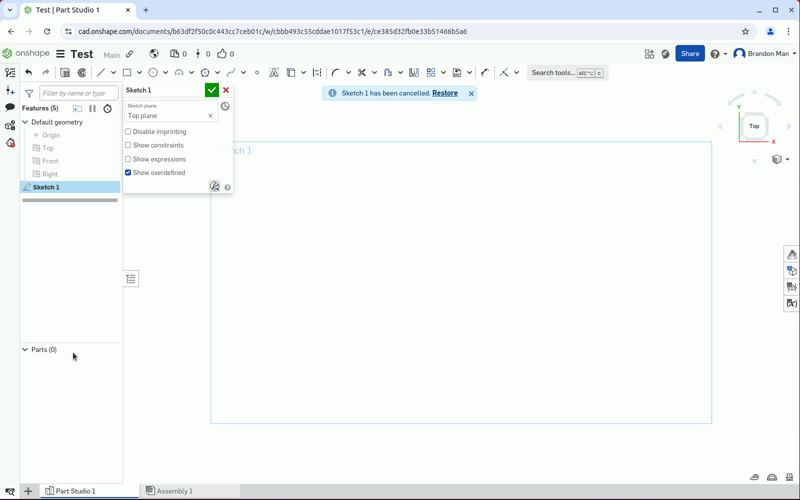
key(y)
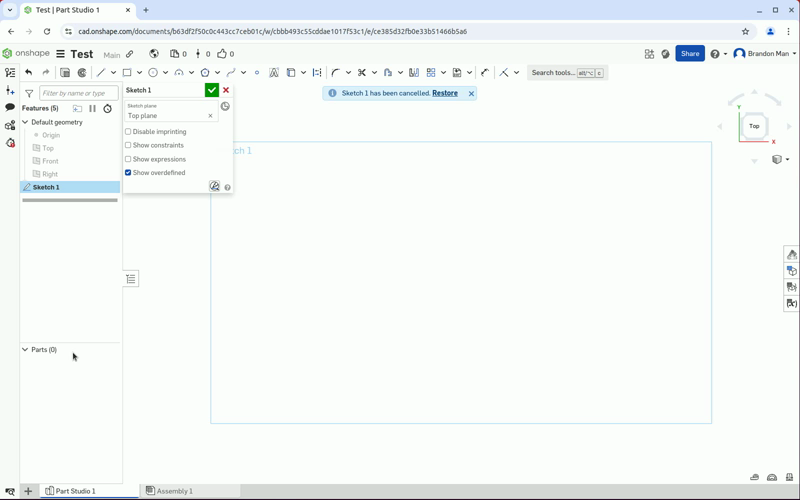
key(c)
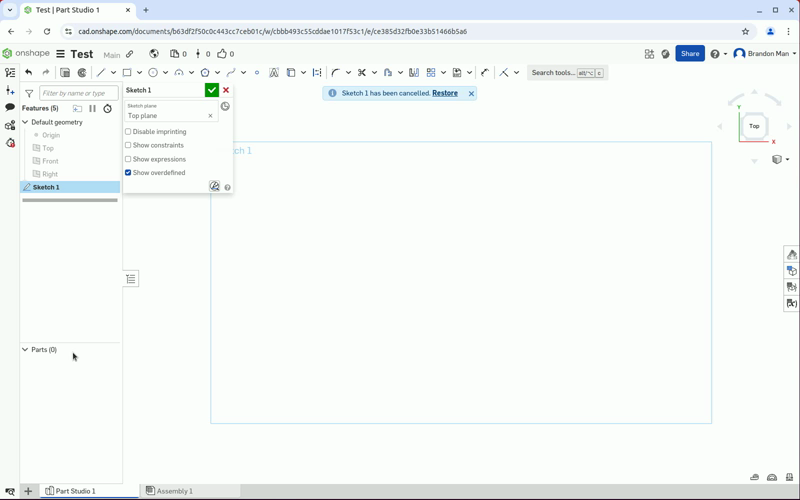
key_down(shift)
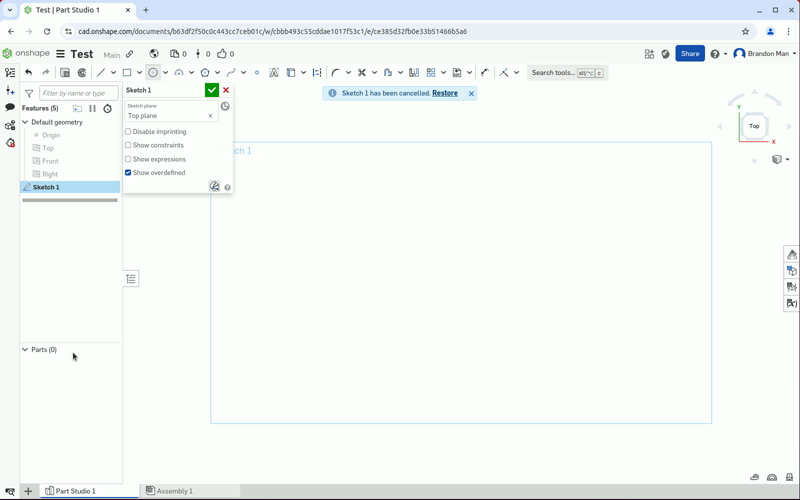
mouse_move(461, 282)
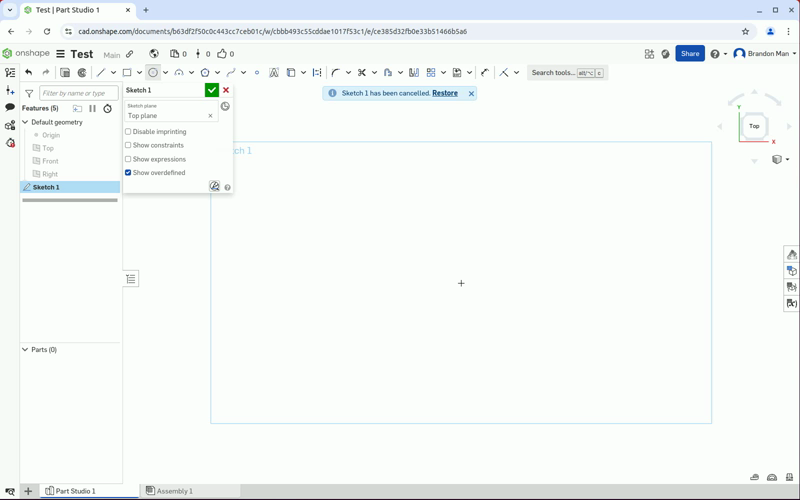
click(461, 282)
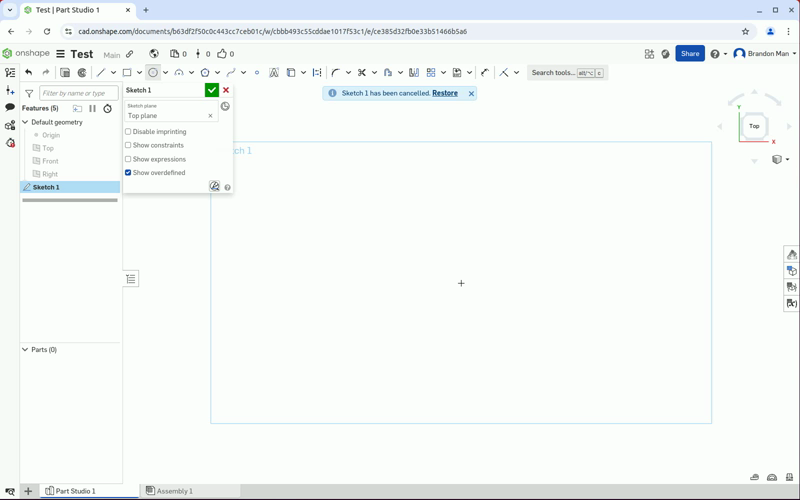
key_up(shift)
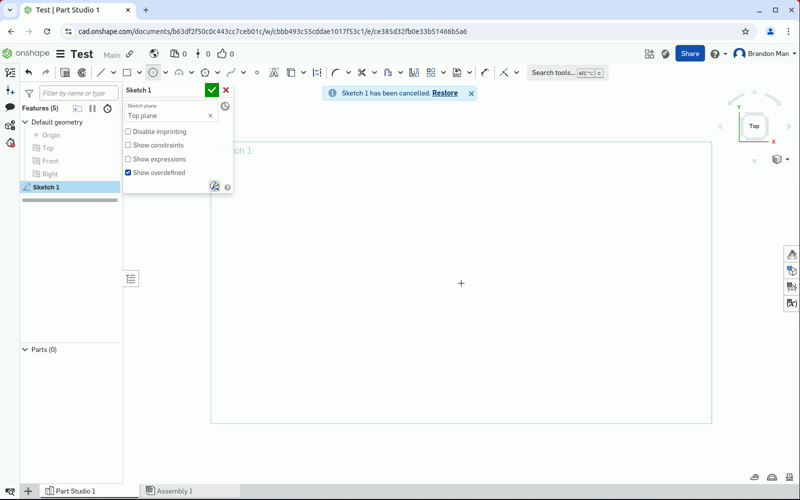
mouse_move(511, 282)
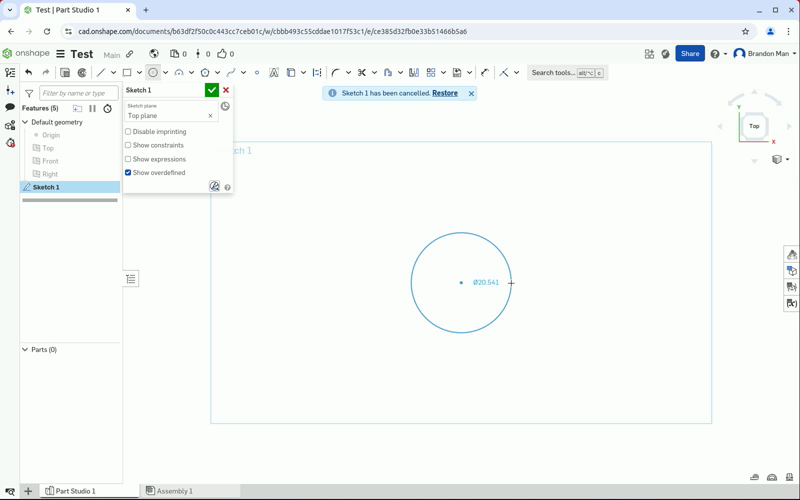
click(511, 282)
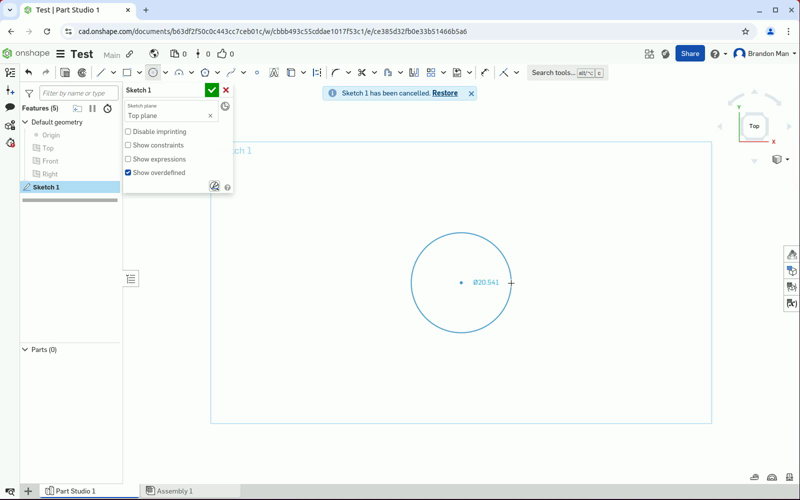
key(esc)
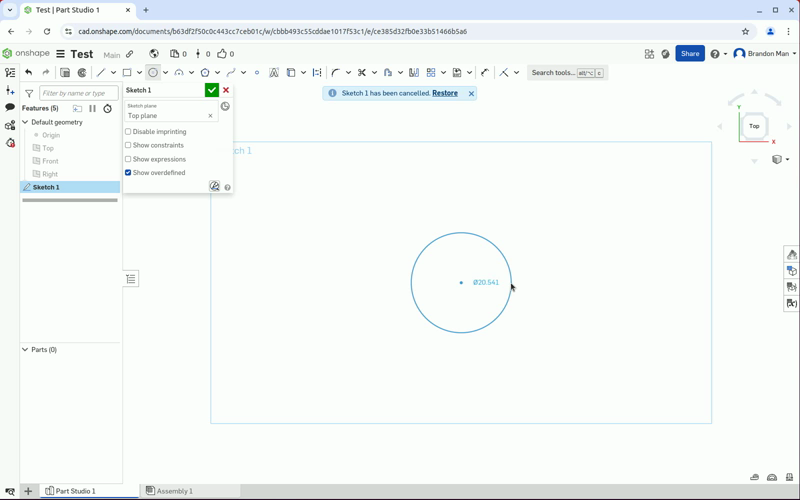
key(c)
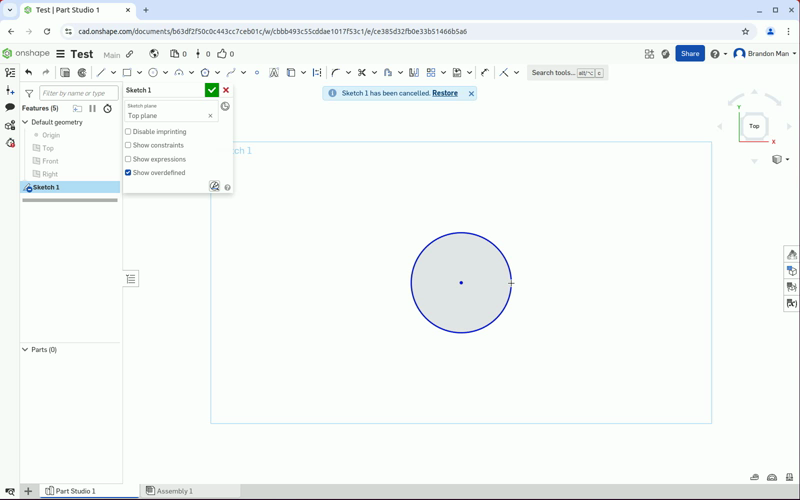
key_down(shift)
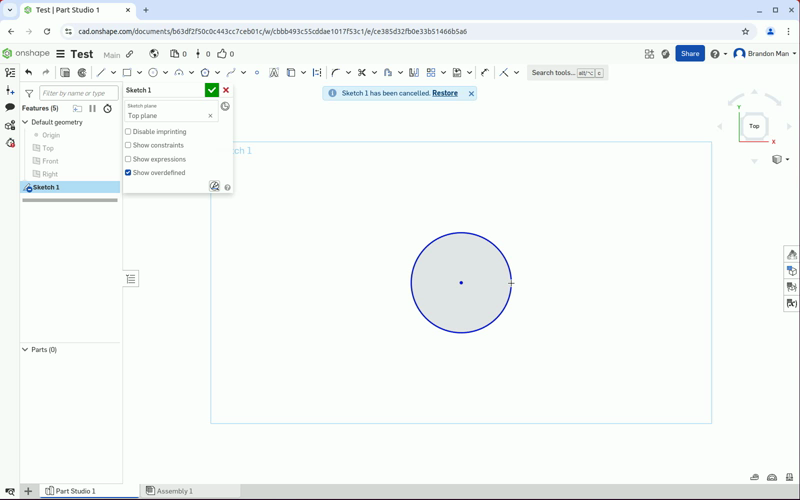
mouse_move(461, 282)
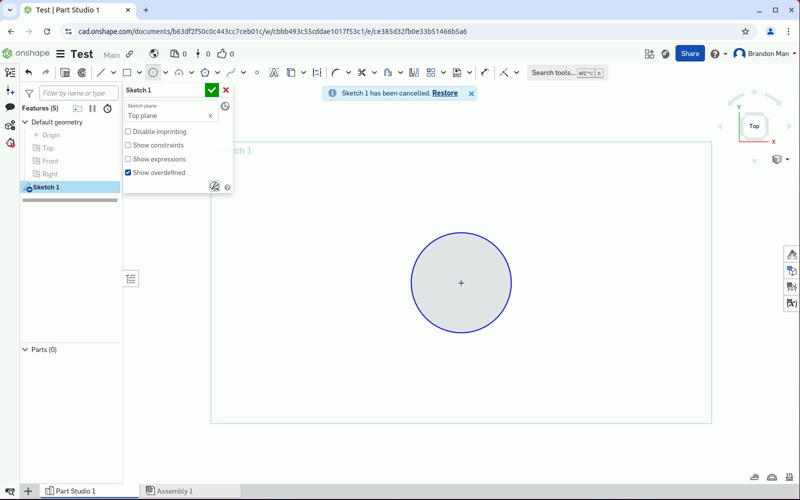
click(461, 282)
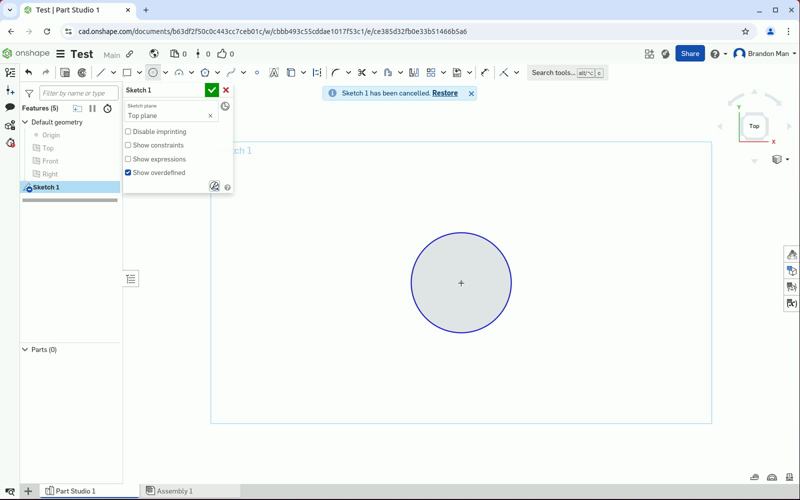
key_up(shift)
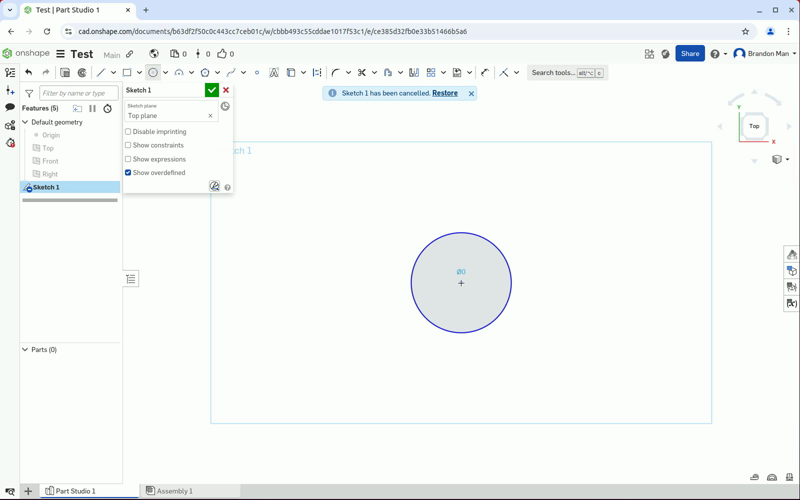
mouse_move(485, 282)
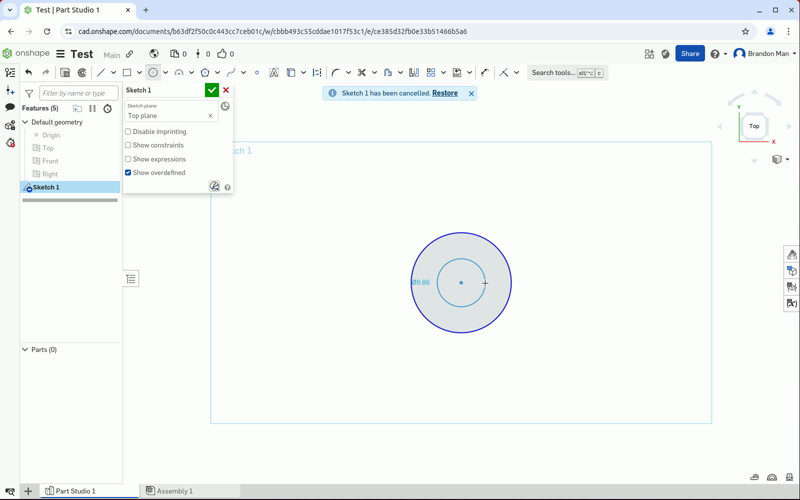
click(485, 282)
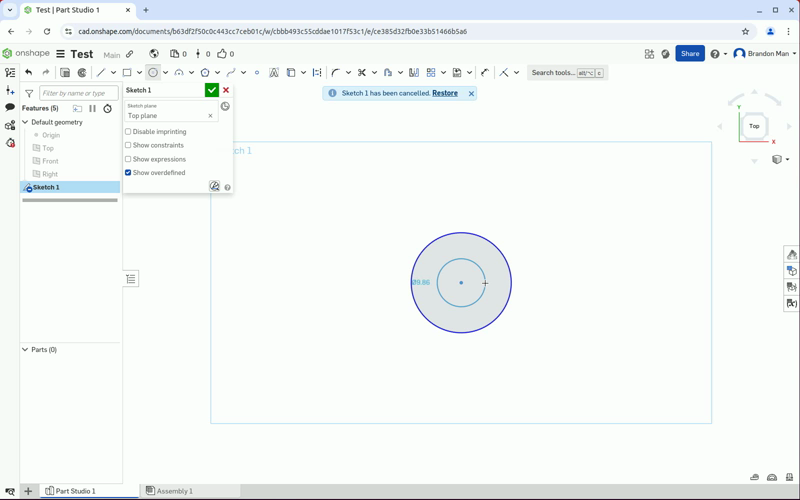
key(esc)
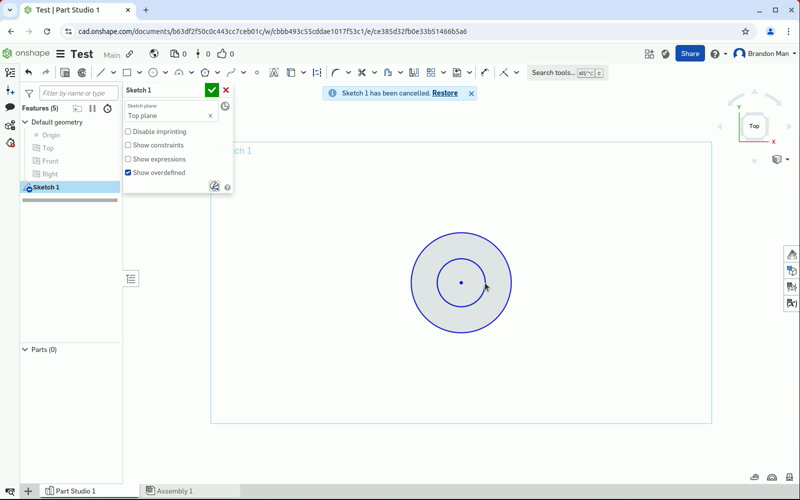
mouse_move(470, 315)
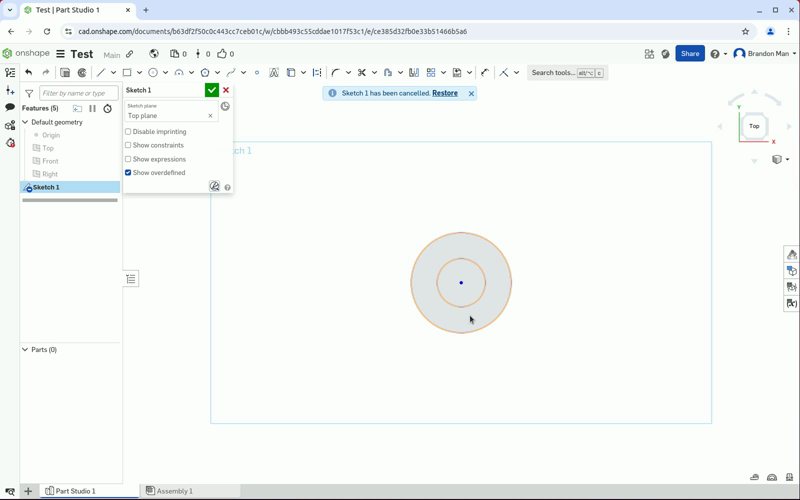
click(470, 315)
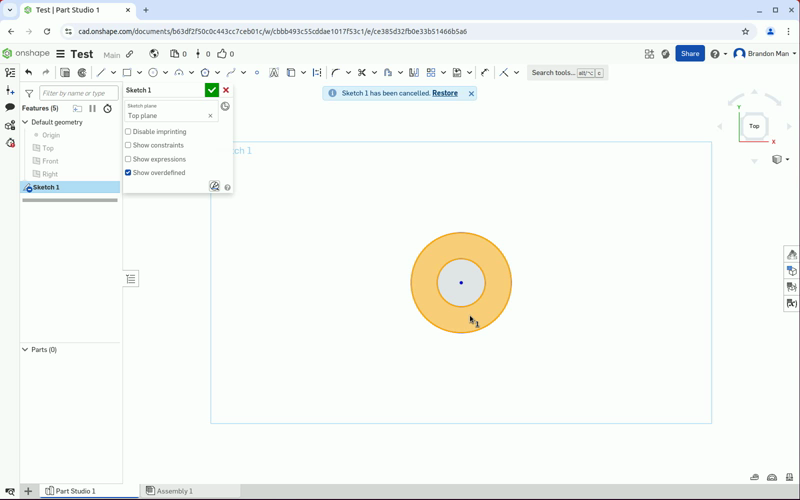
mouse_move(73, 352)
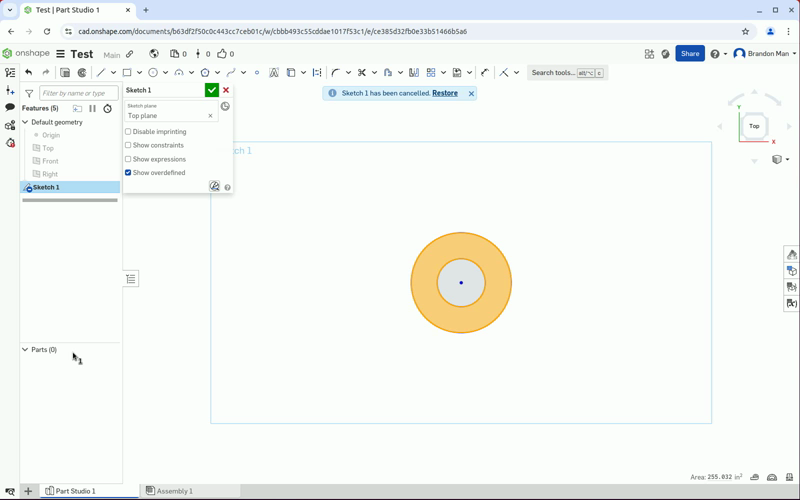
key(shift+y)
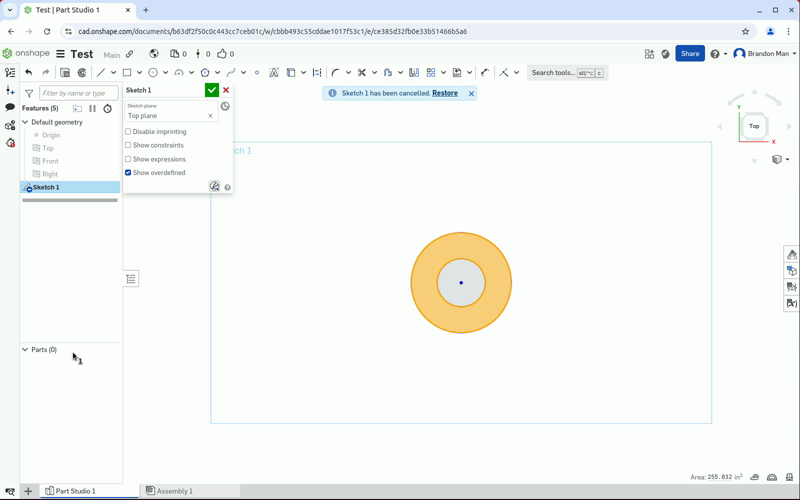
key(shift+e)
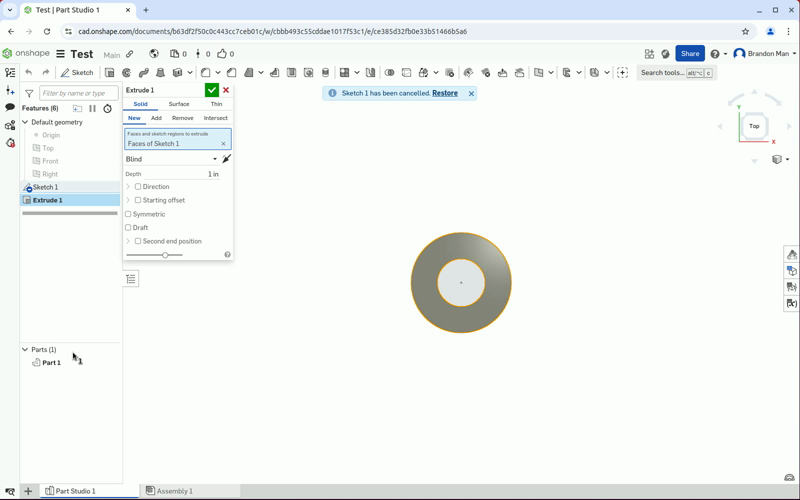
mouse_move(143, 106)
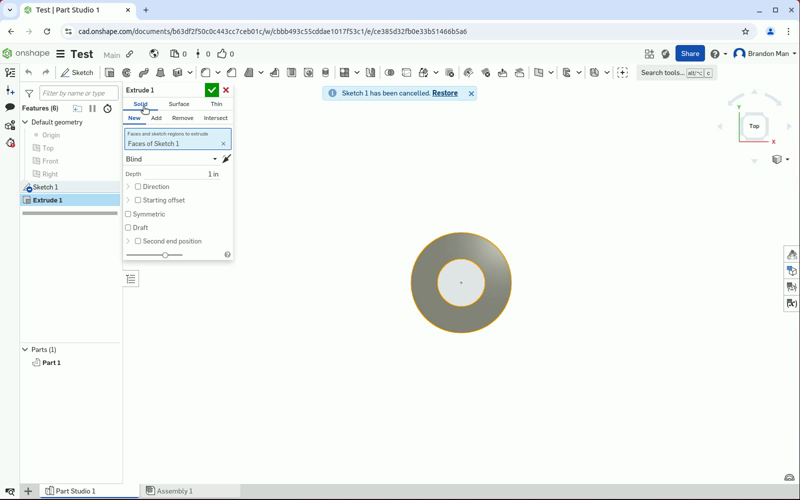
click(143, 106)
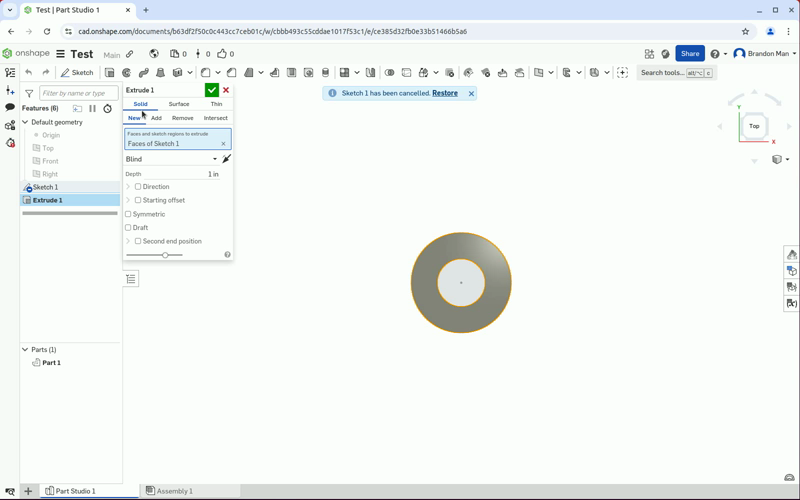
mouse_move(137, 120)
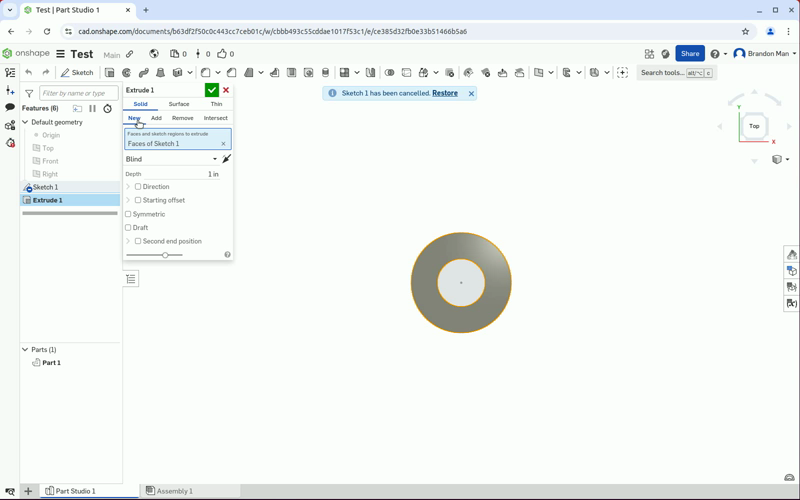
click(137, 120)
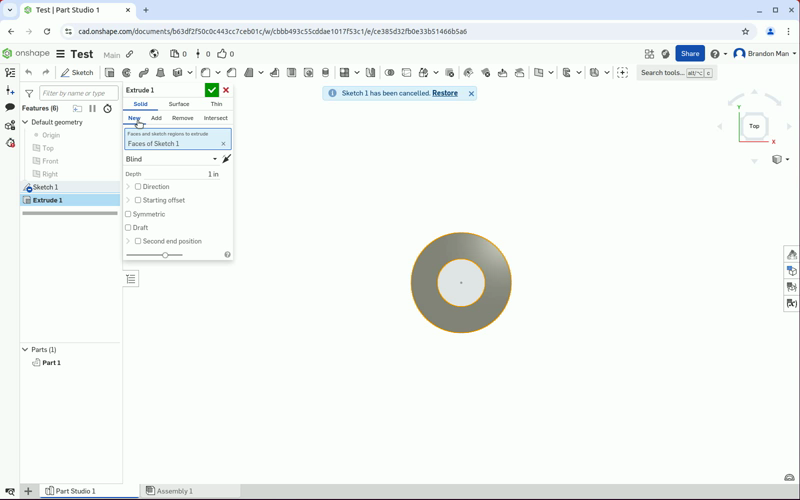
key(tab, 4)
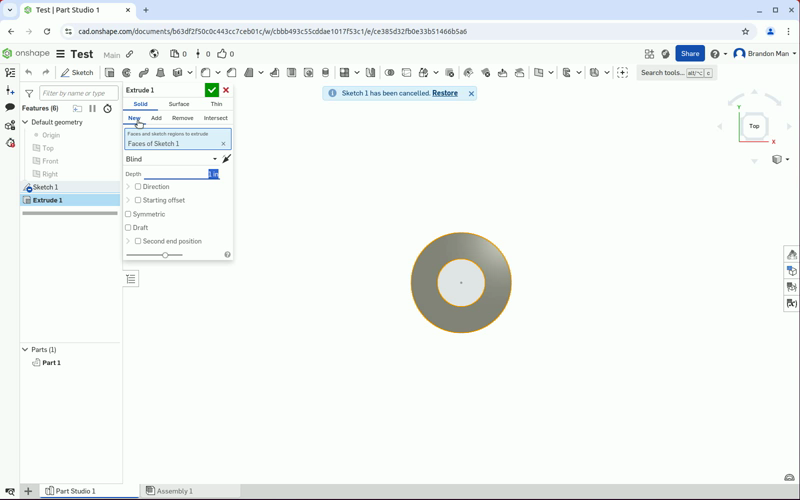
text(3.851)
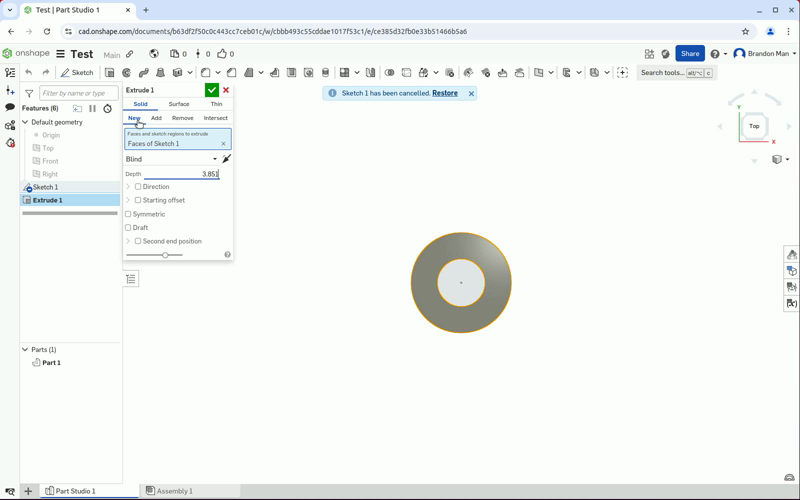
key(enter)
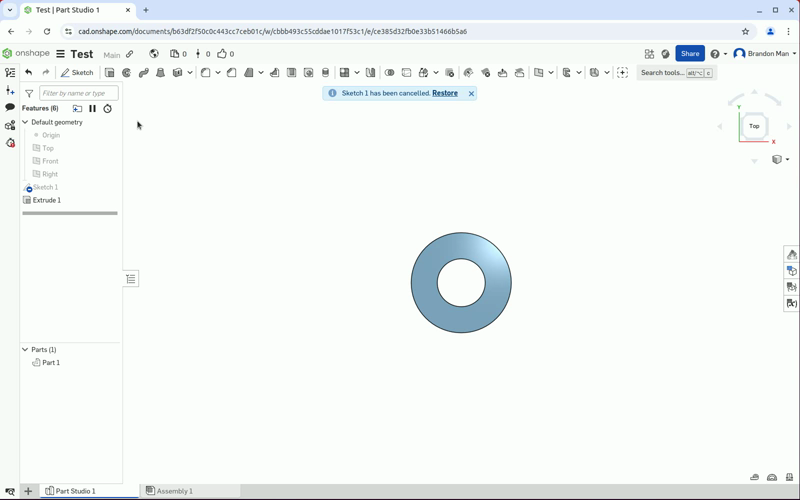
key(shift+h)
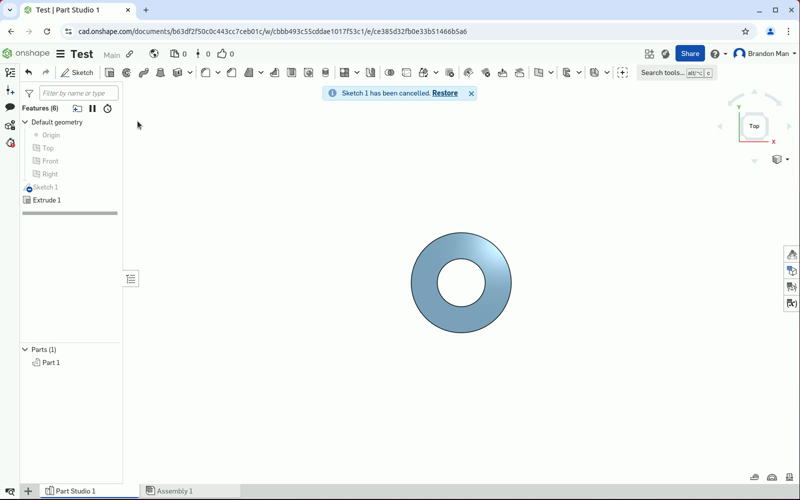
key(shift+h)
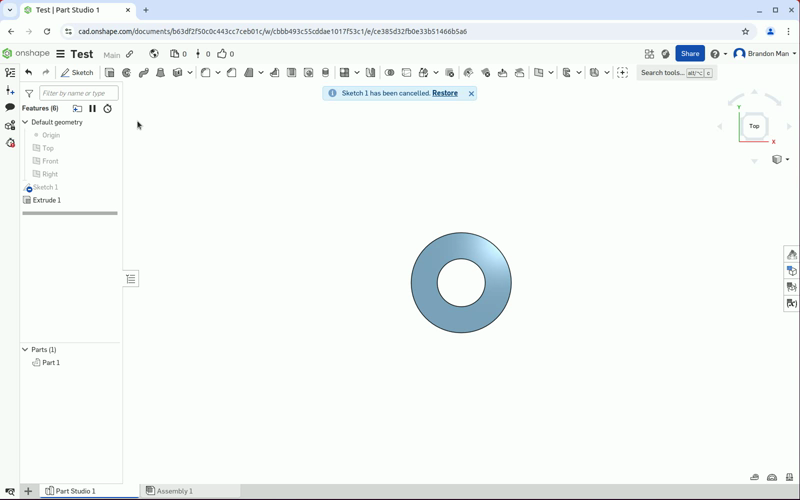
mouse_move(73, 189)
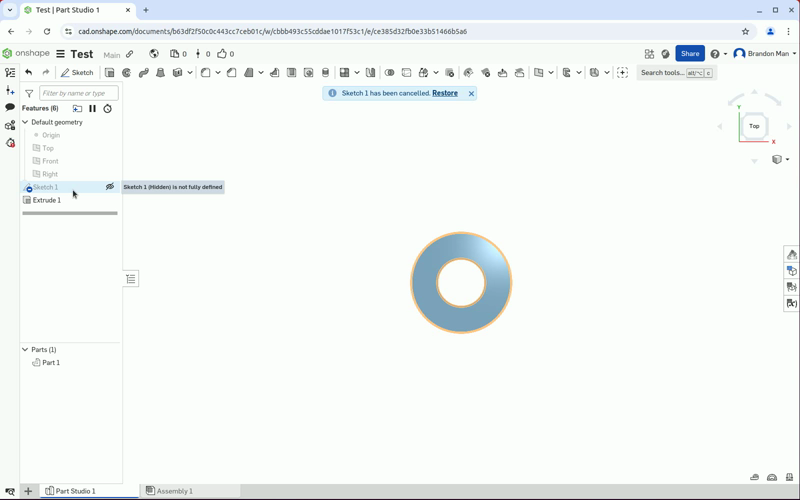
click(73, 189)
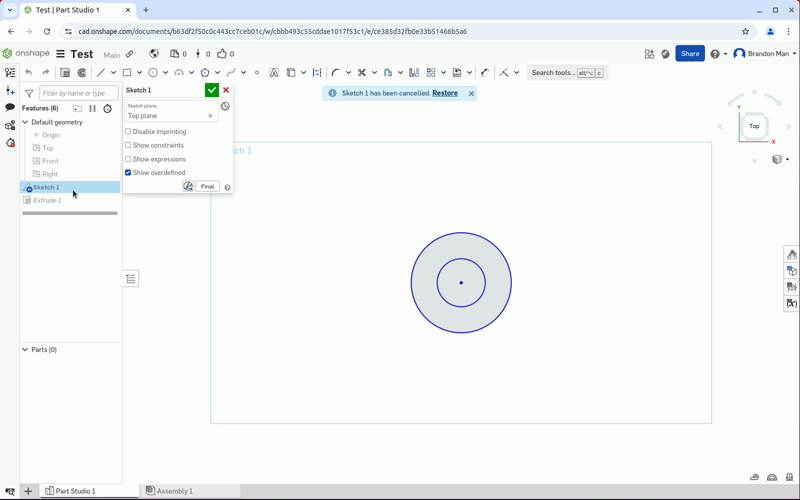
mouse_move(229, 92)
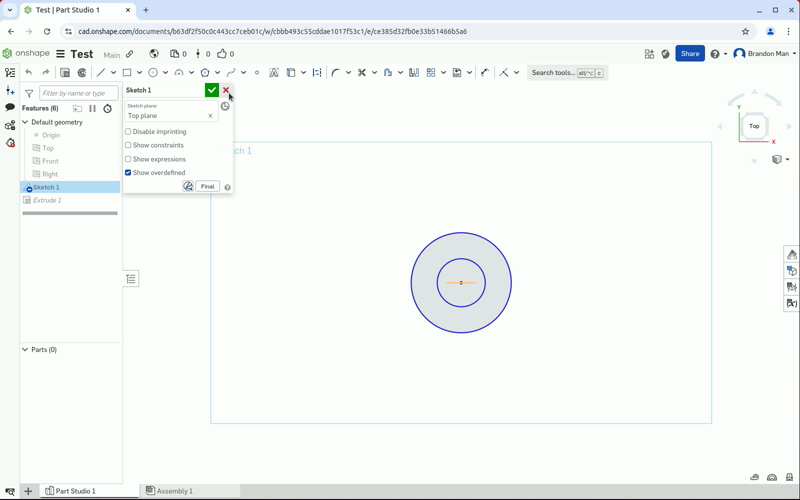
click(229, 92)
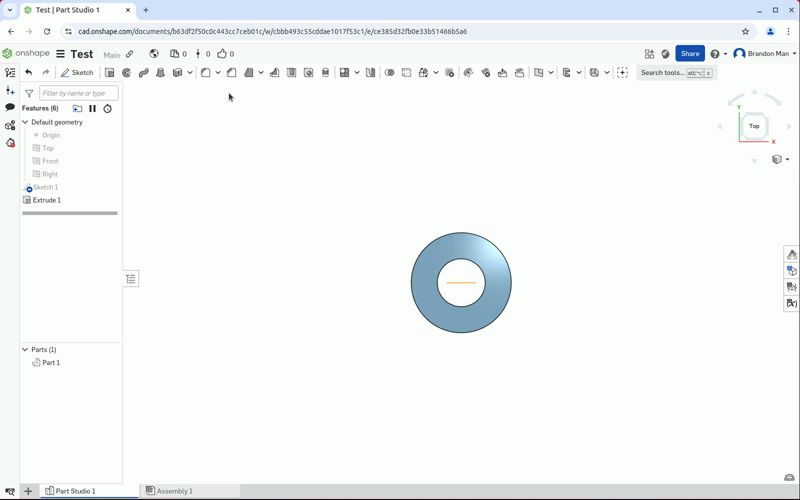
mouse_move(541, 75)
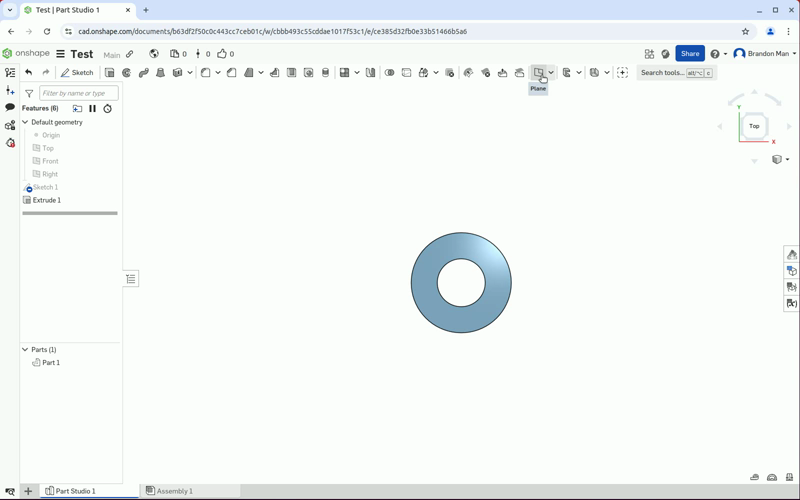
click(541, 75)
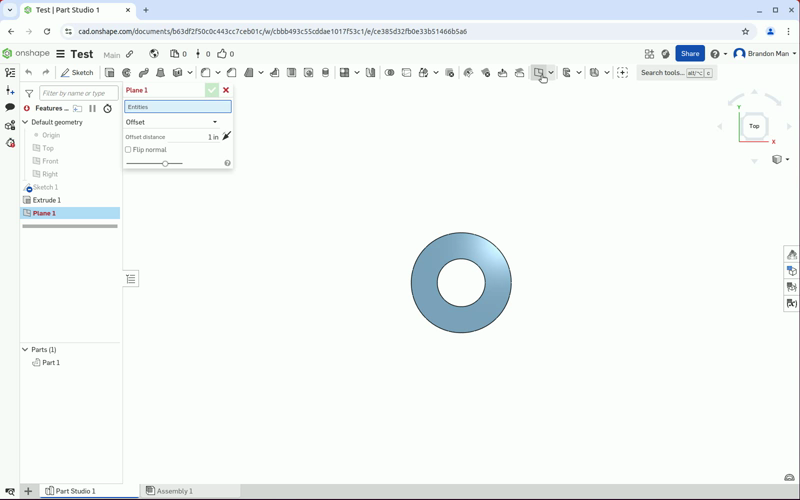
mouse_move(73, 150)
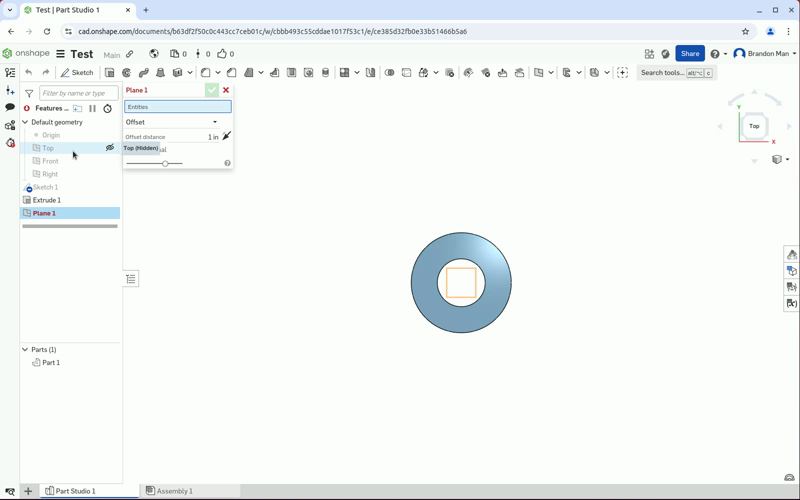
click(73, 150)
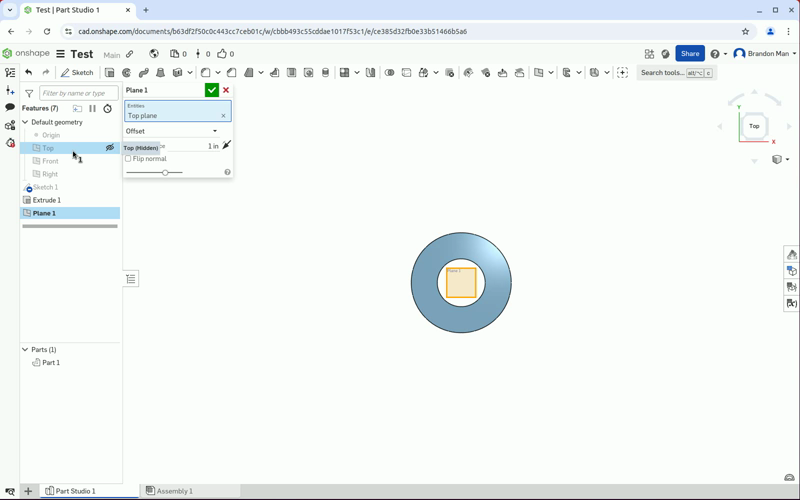
key(tab, 2)
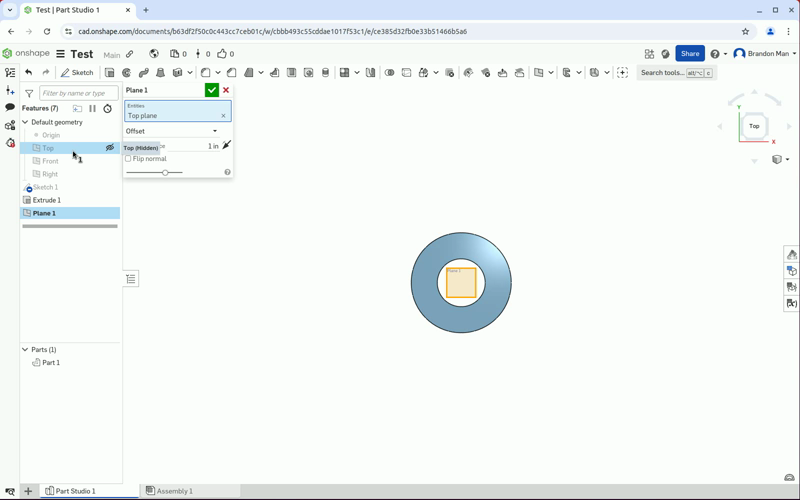
text(3.851)
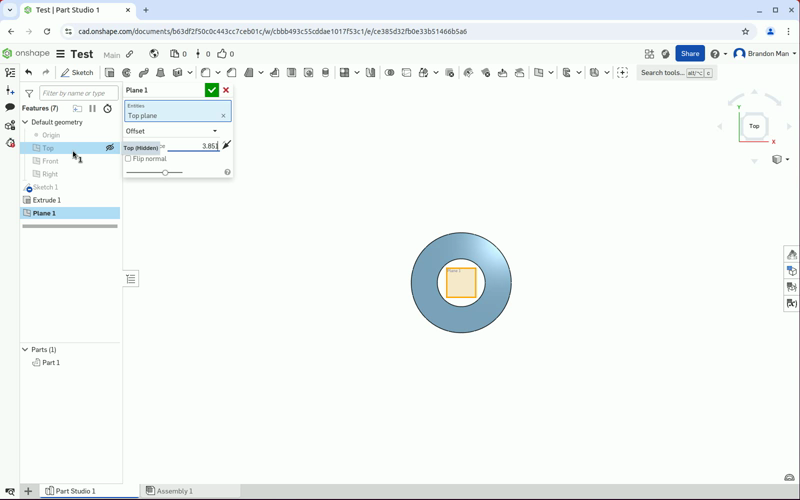
key(enter, 2)
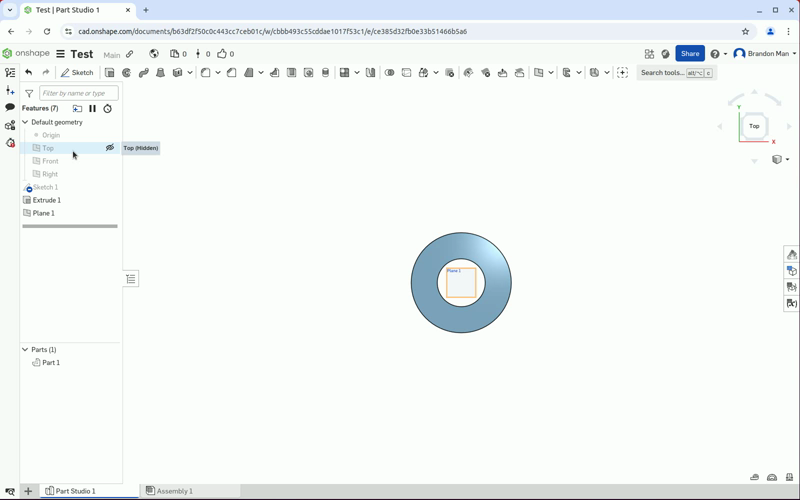
key(shift+s)
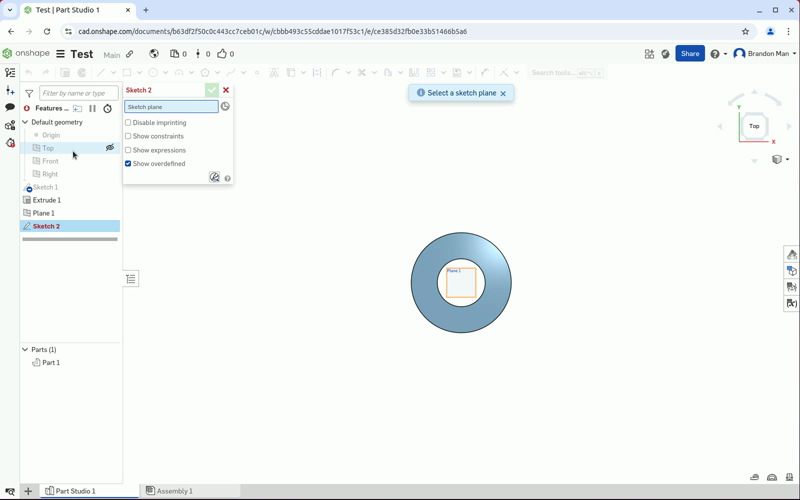
mouse_move(73, 215)
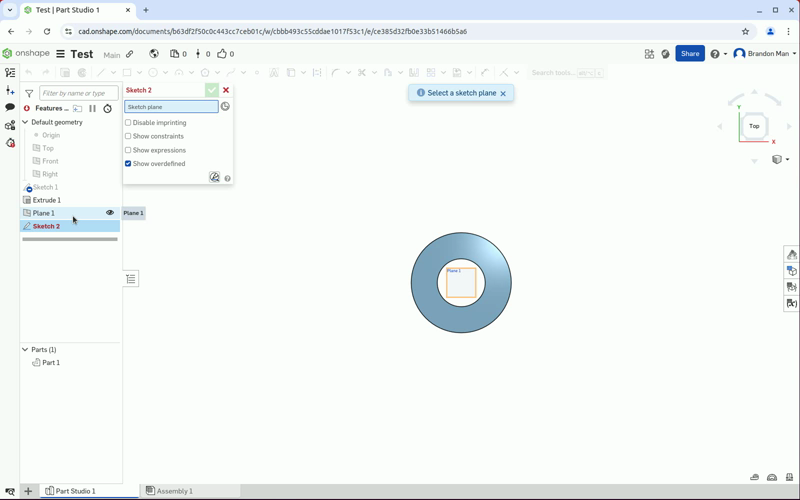
click(73, 215)
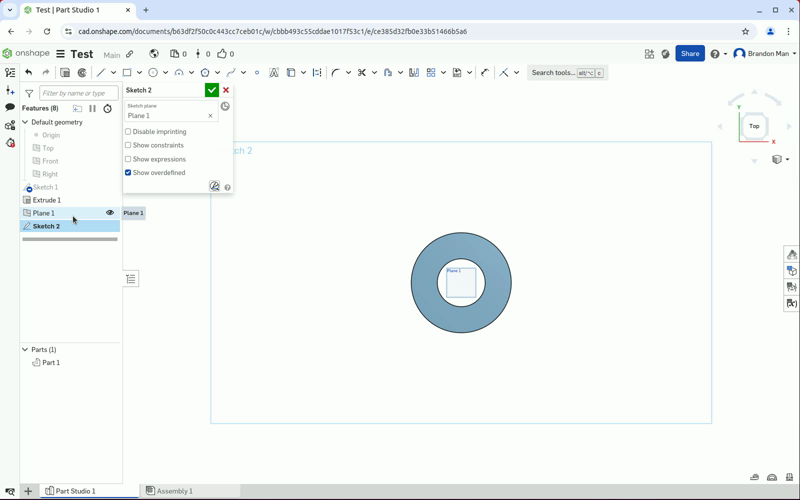
mouse_move(73, 352)
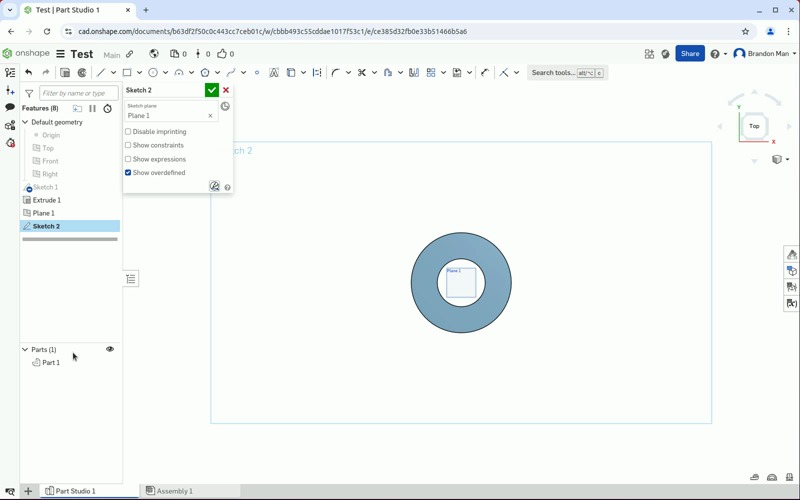
key(y)
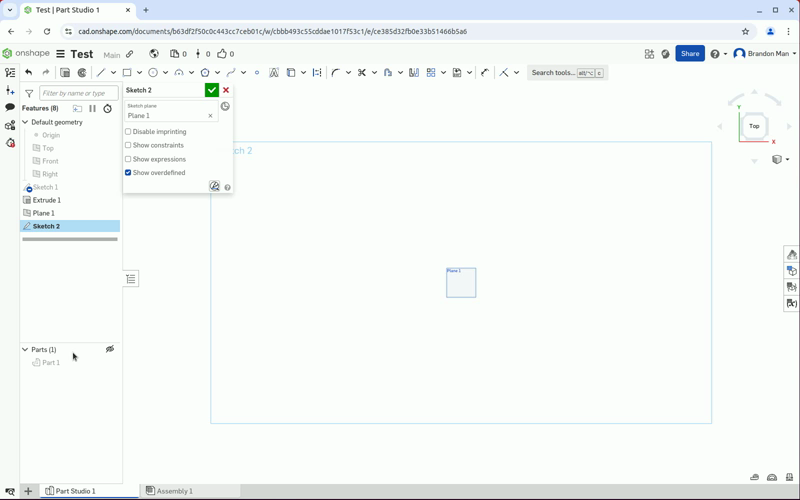
key(c)
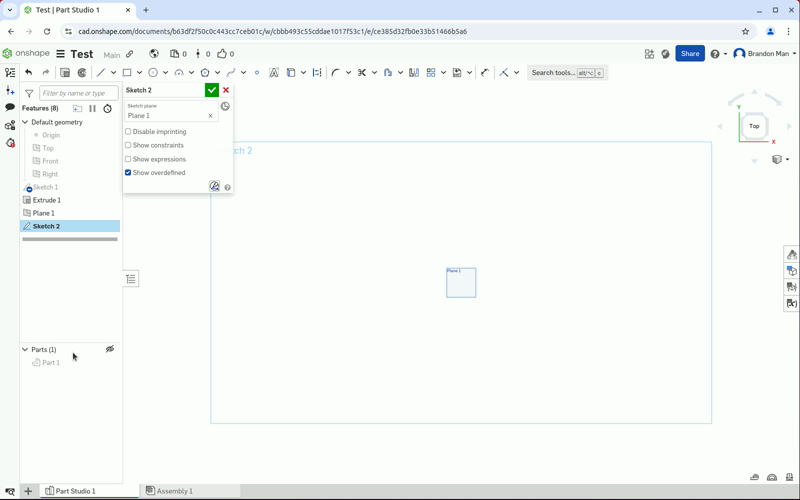
key_down(shift)
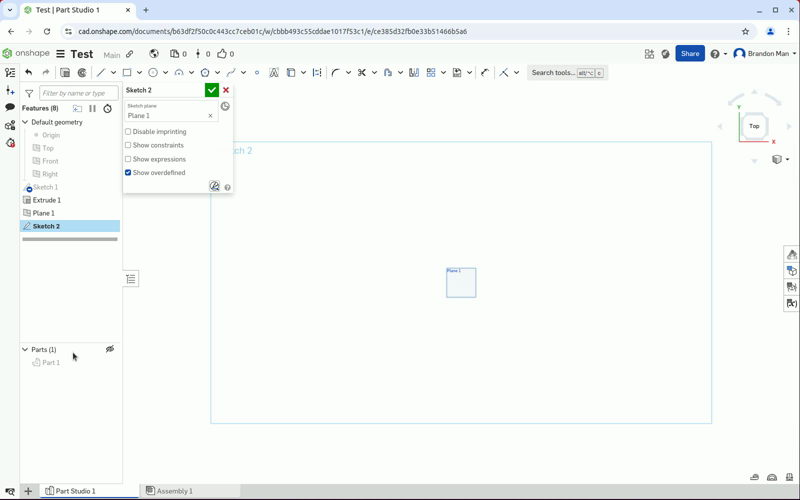
mouse_move(461, 282)
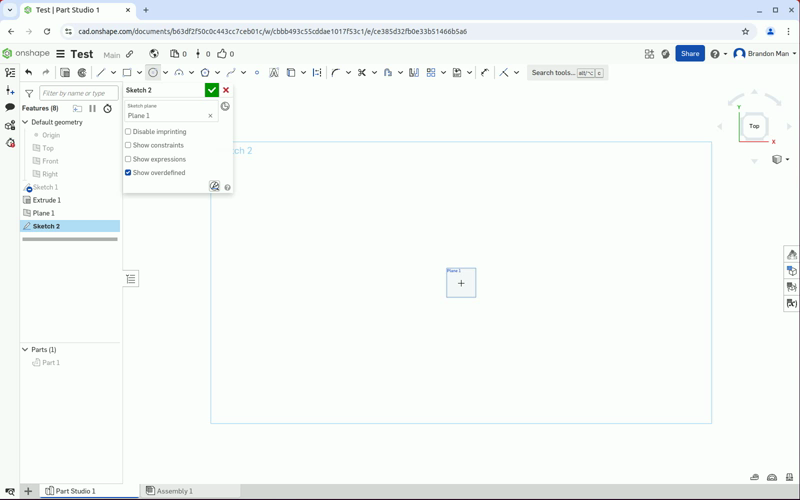
click(461, 282)
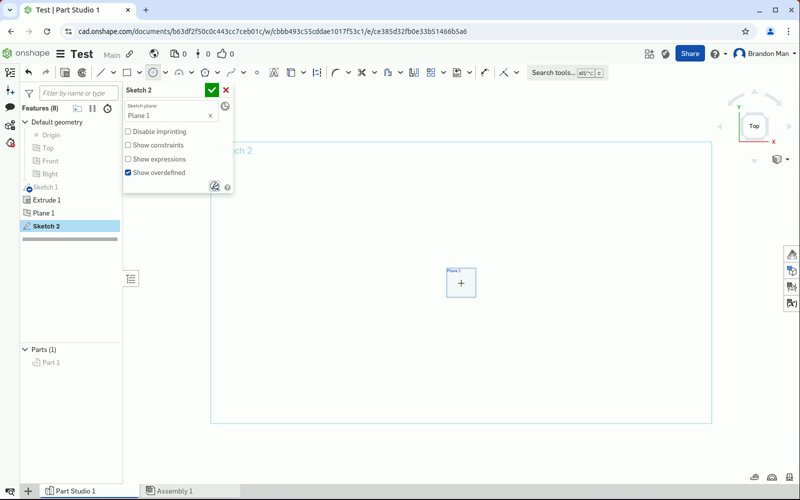
key_up(shift)
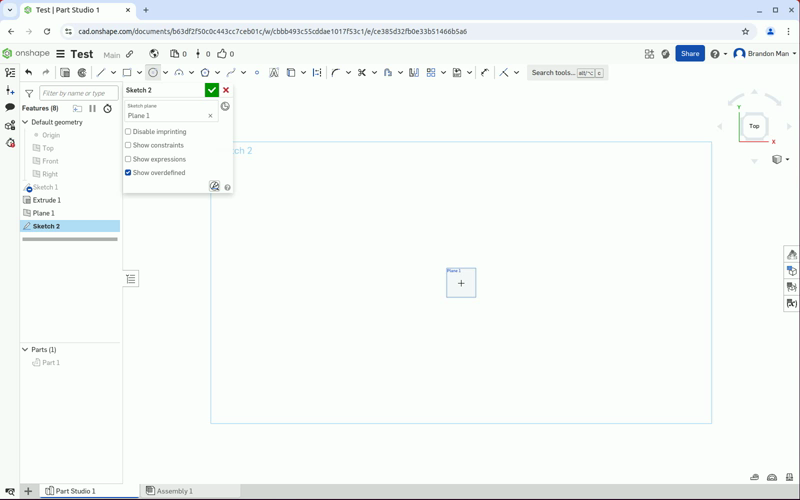
mouse_move(490, 282)
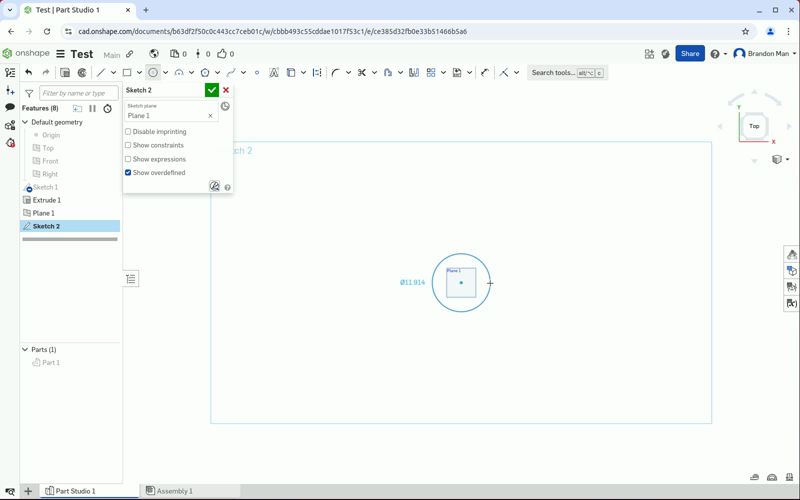
click(490, 282)
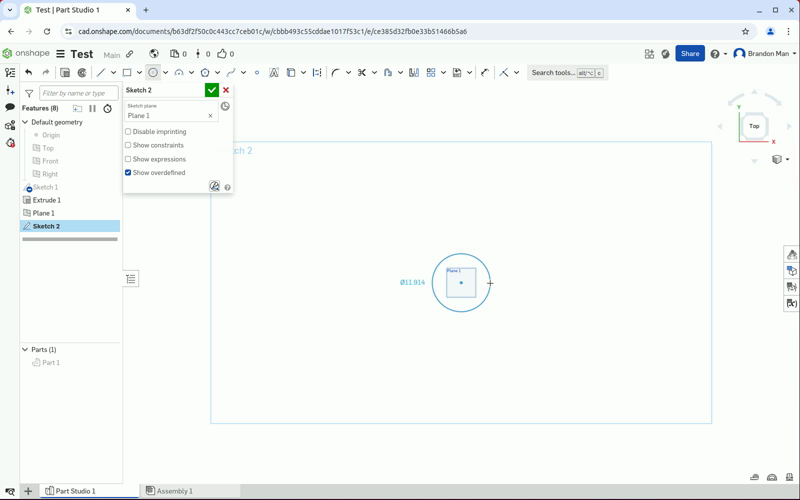
key(esc)
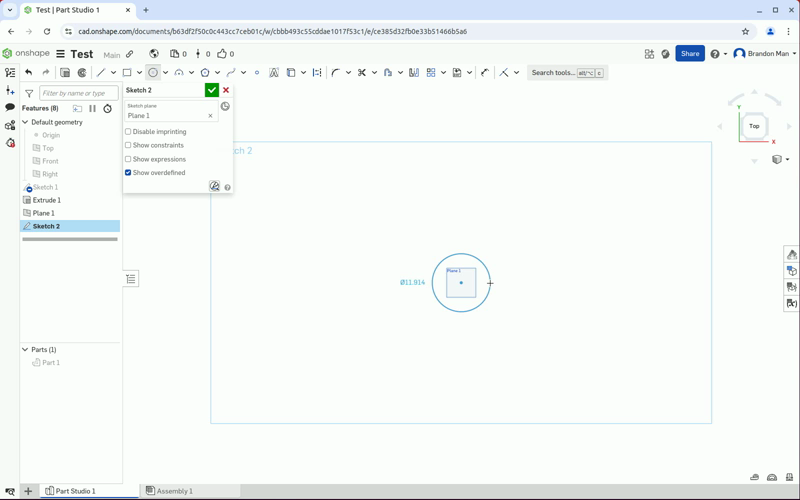
key(c)
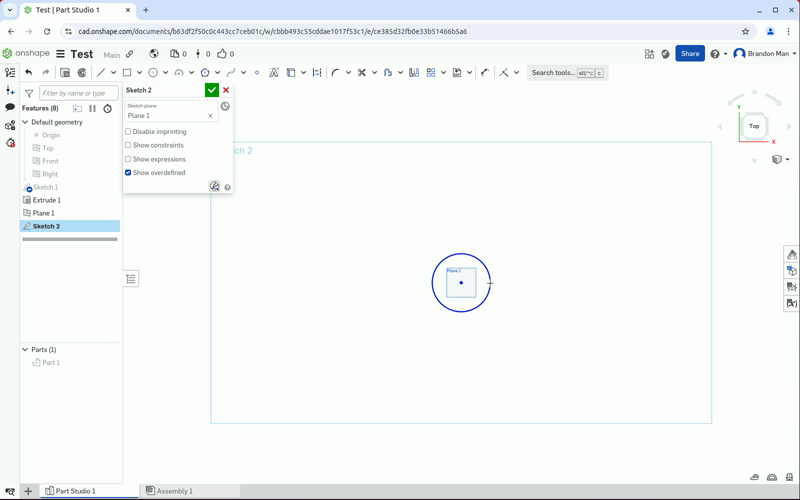
key_down(shift)
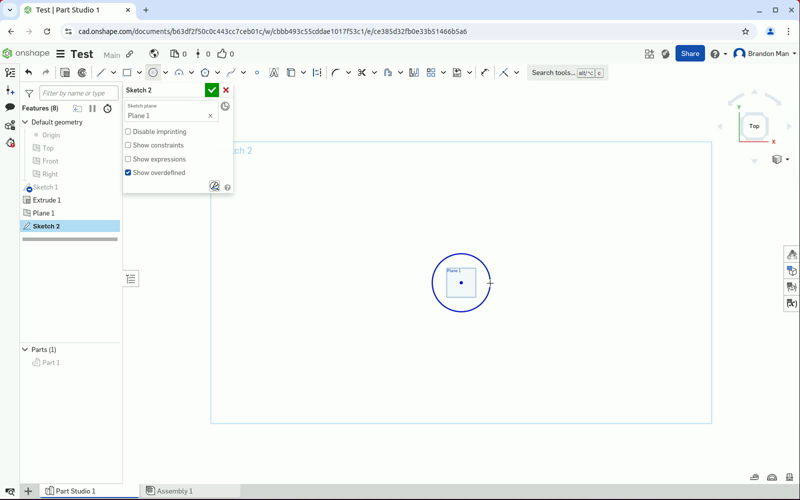
mouse_move(461, 282)
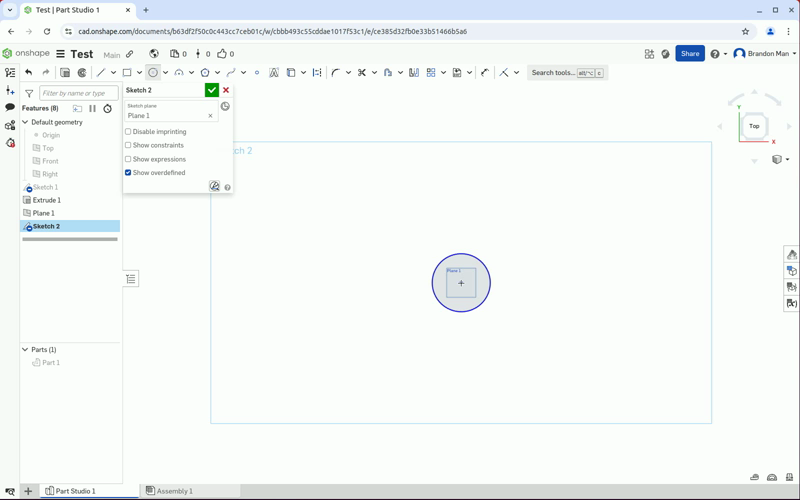
click(461, 282)
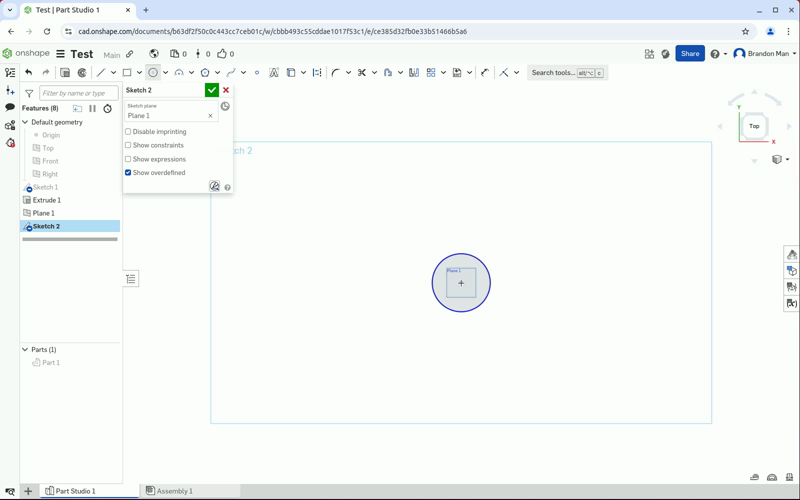
key_up(shift)
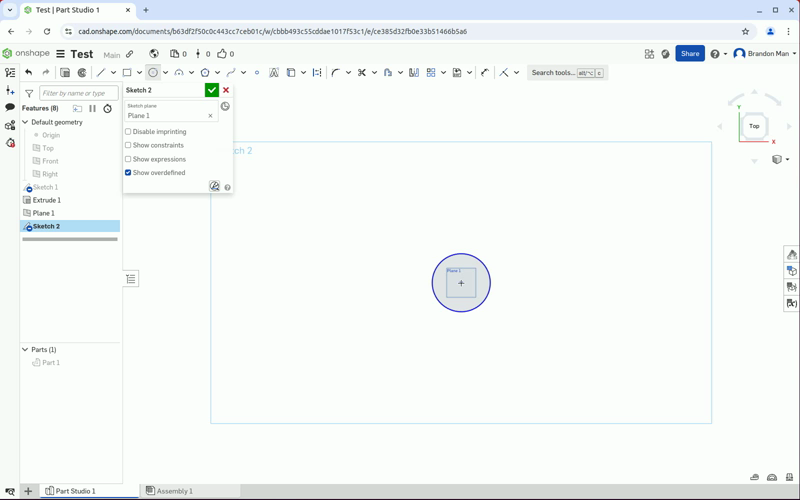
mouse_move(485, 282)
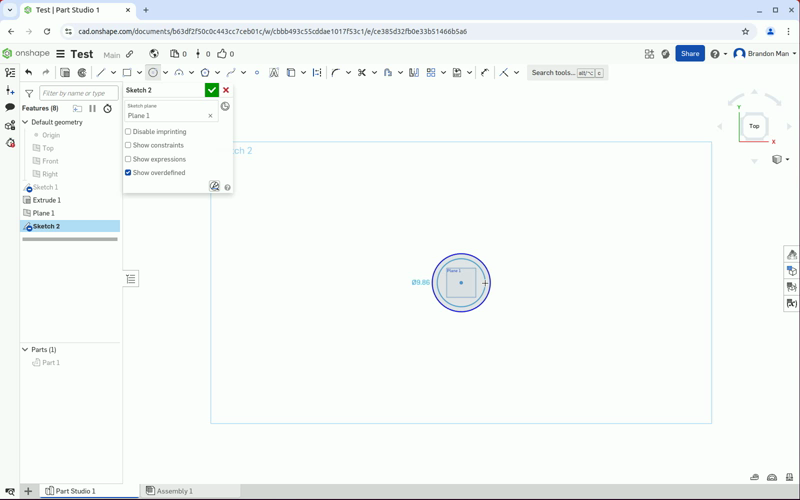
click(485, 282)
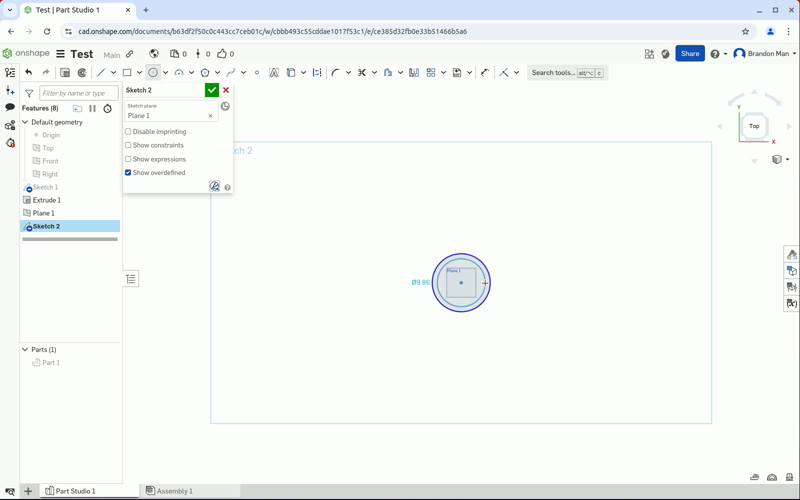
key(esc)
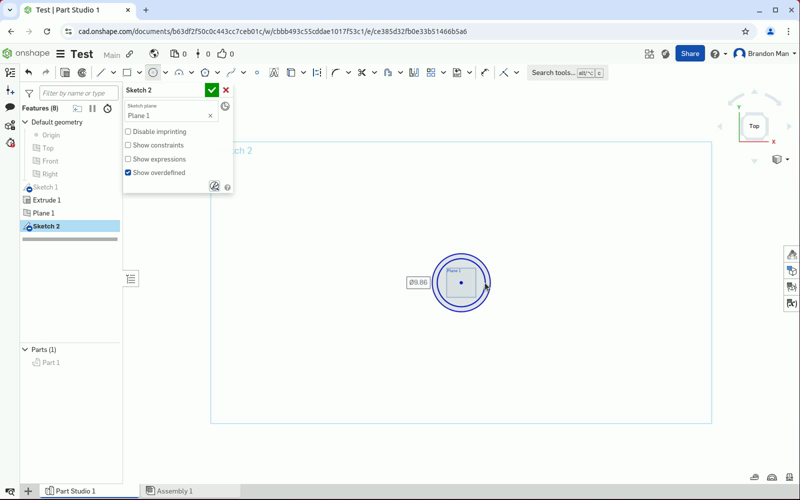
mouse_move(472, 259)
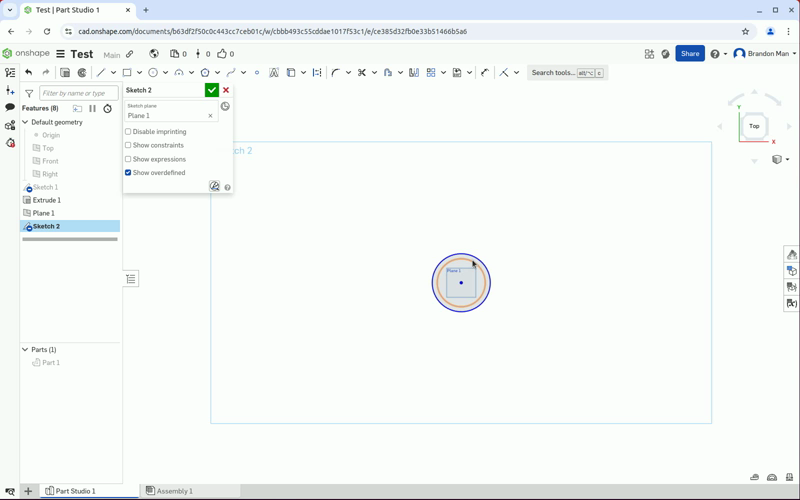
scroll(6)
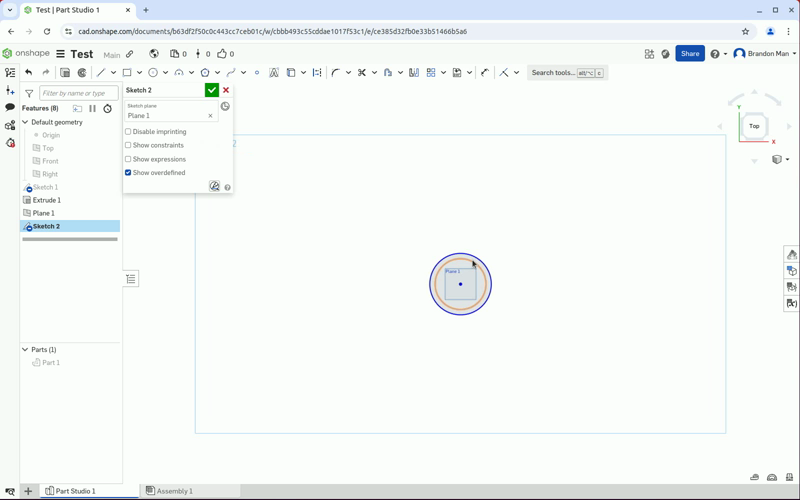
scroll(6)
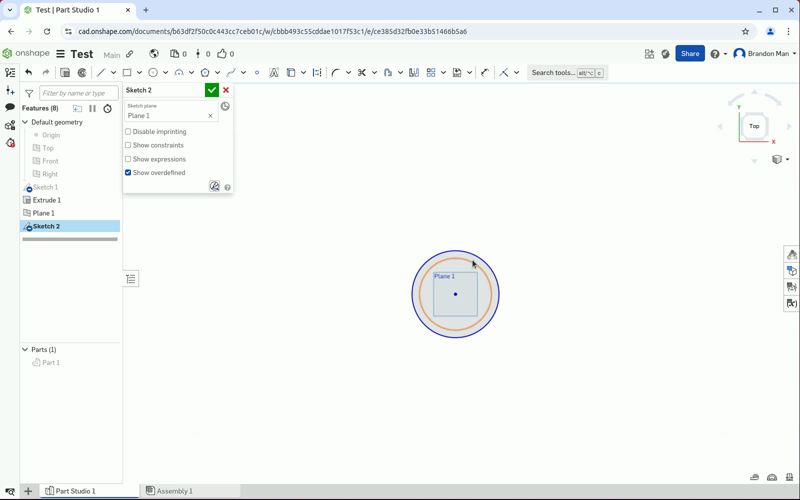
scroll(6)
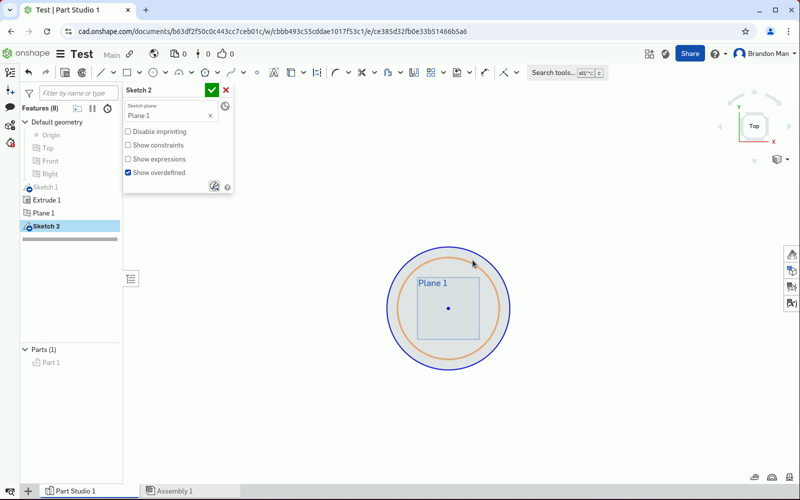
scroll(6)
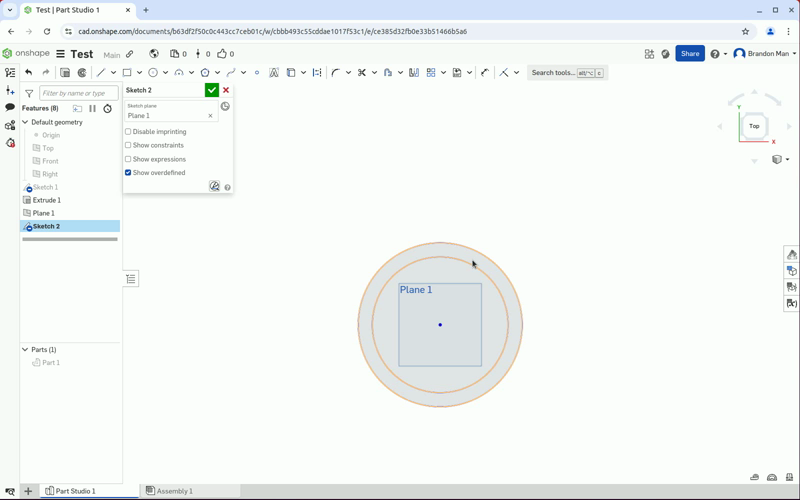
scroll(6)
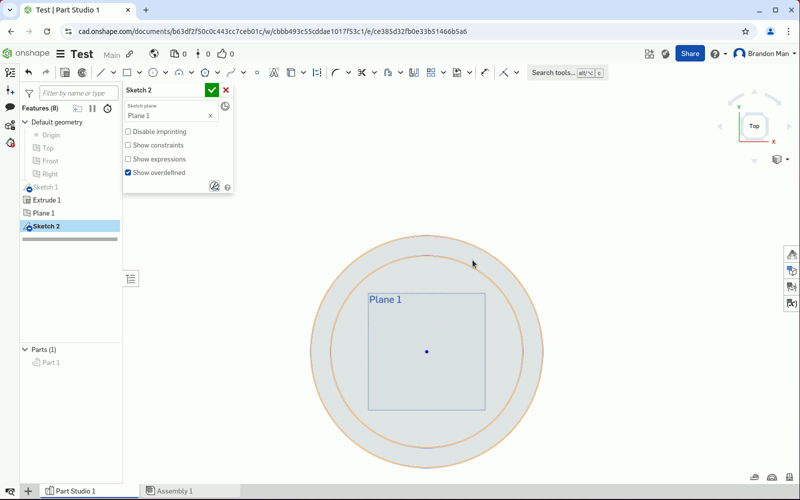
scroll(6)
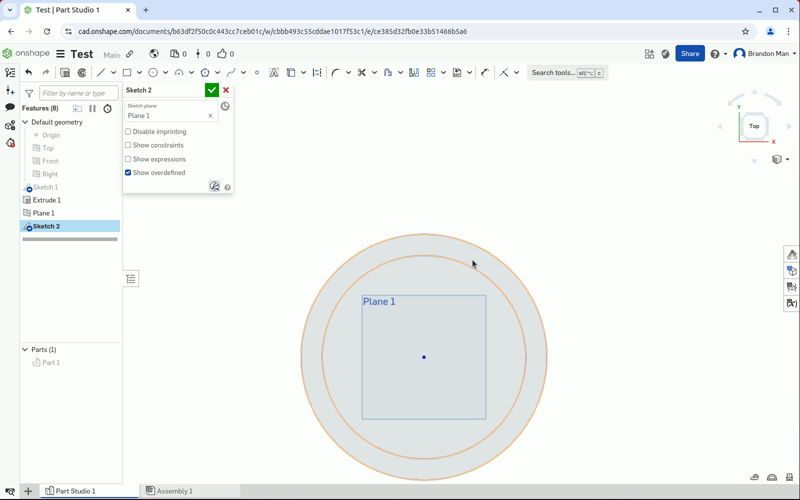
scroll(6)
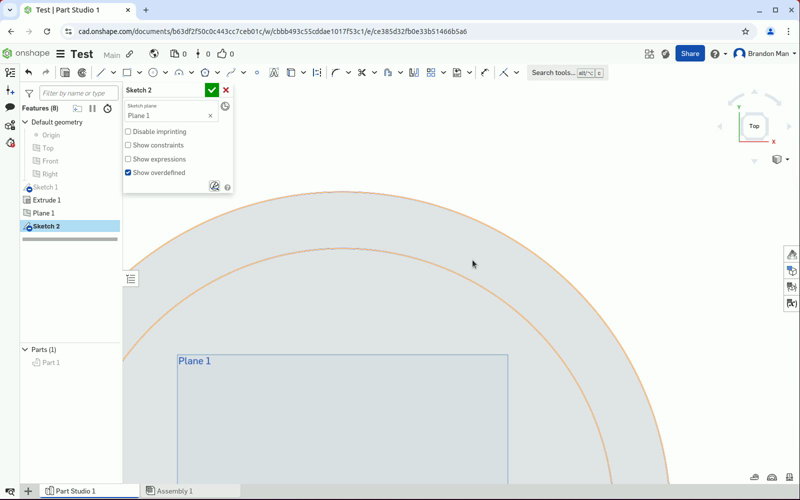
click(472, 259)
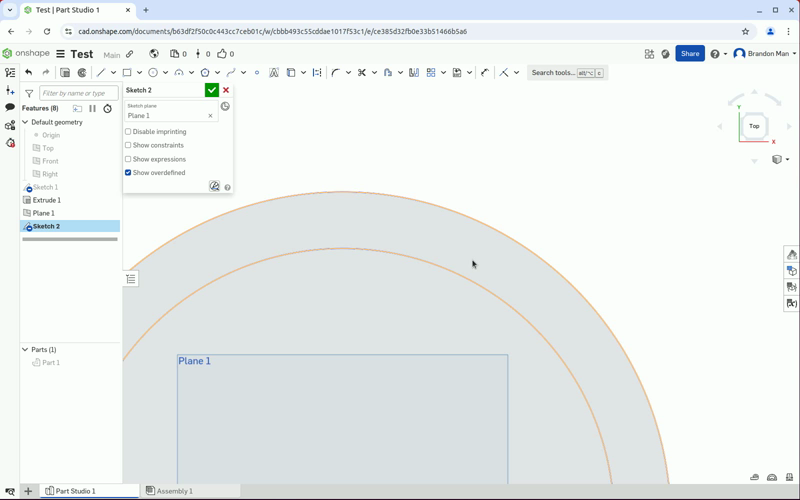
scroll(-6)
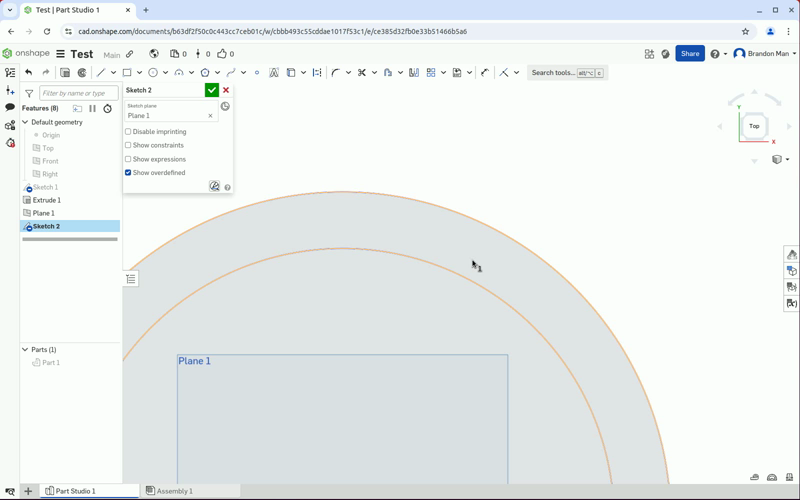
scroll(-6)
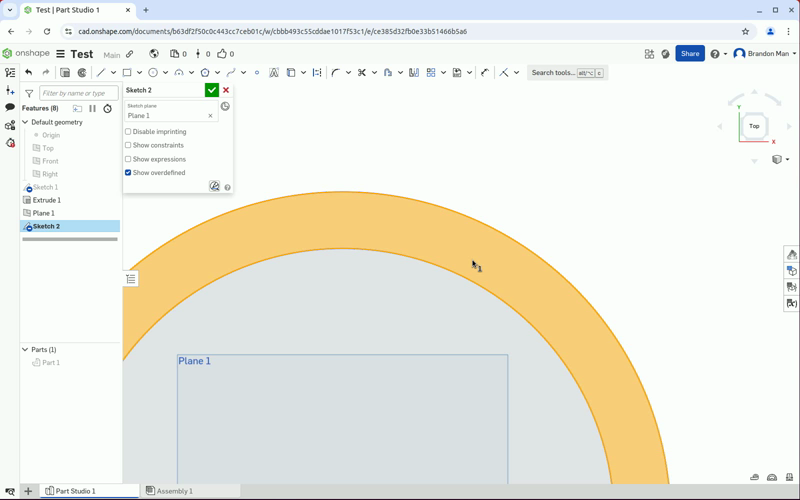
scroll(-6)
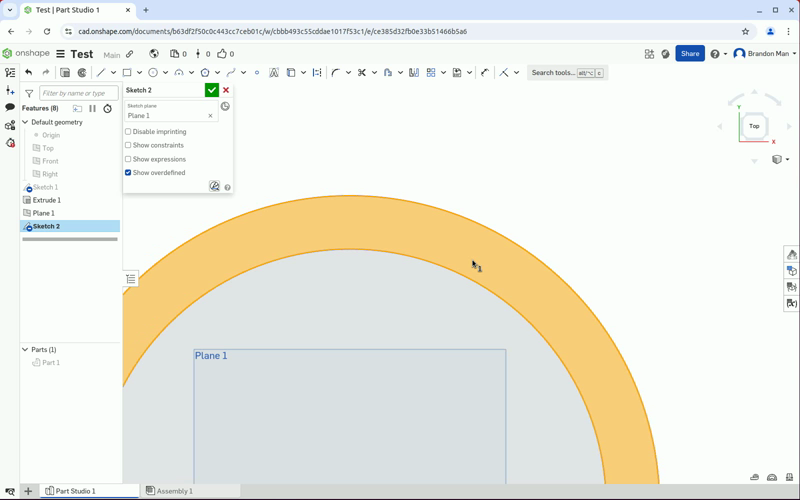
scroll(-6)
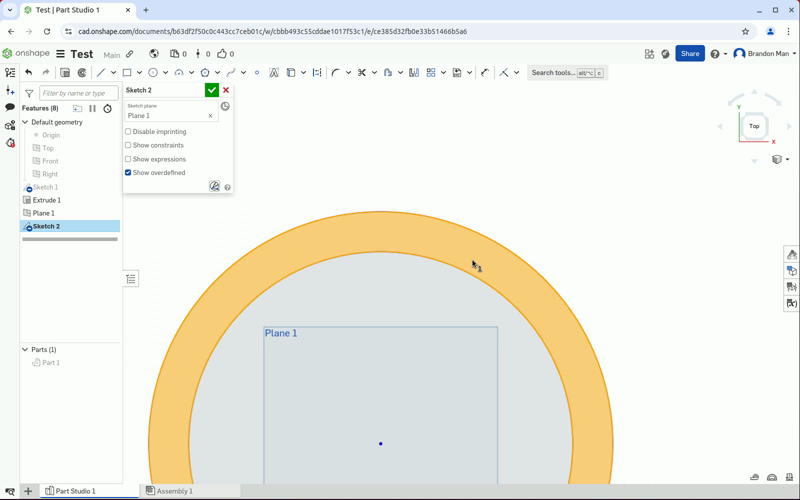
scroll(-6)
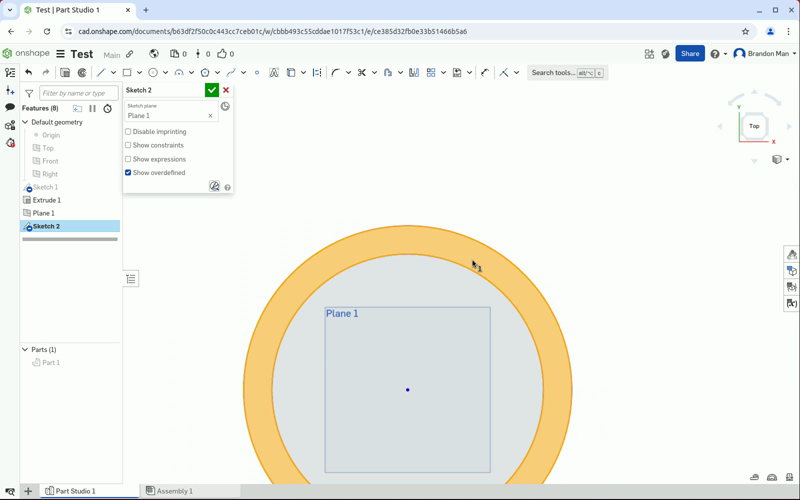
scroll(-6)
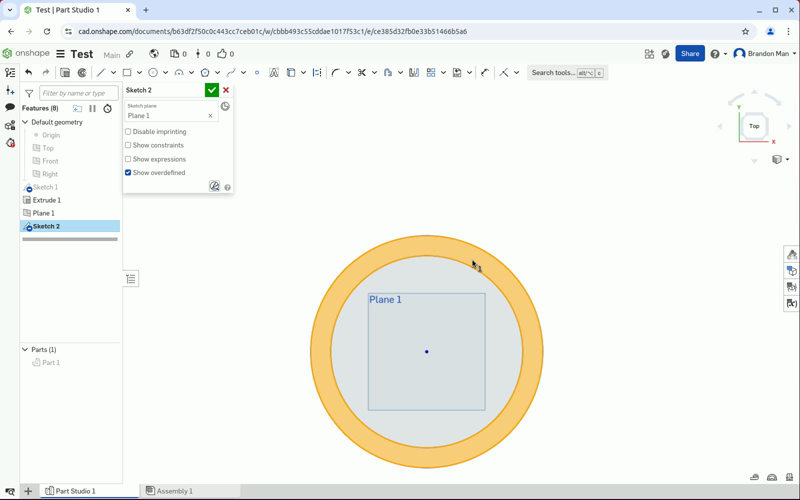
scroll(-6)
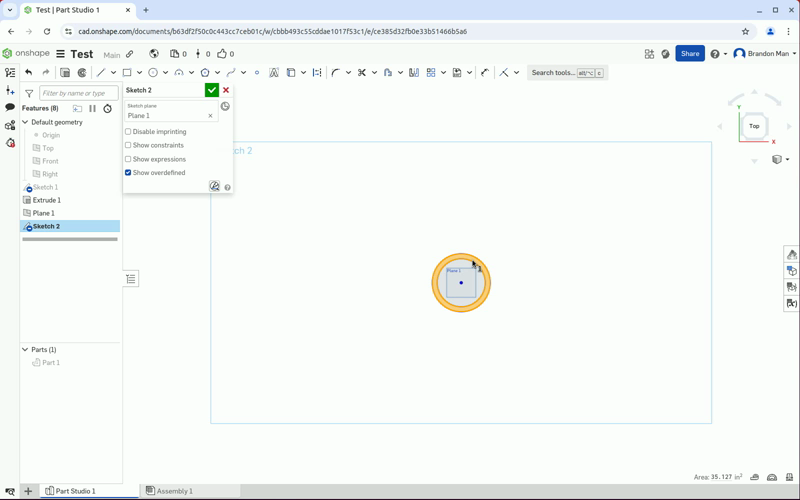
mouse_move(73, 352)
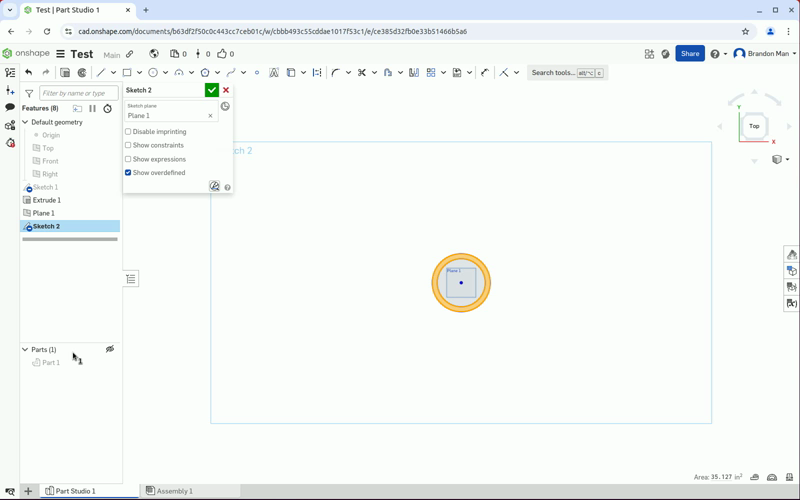
key(shift+y)
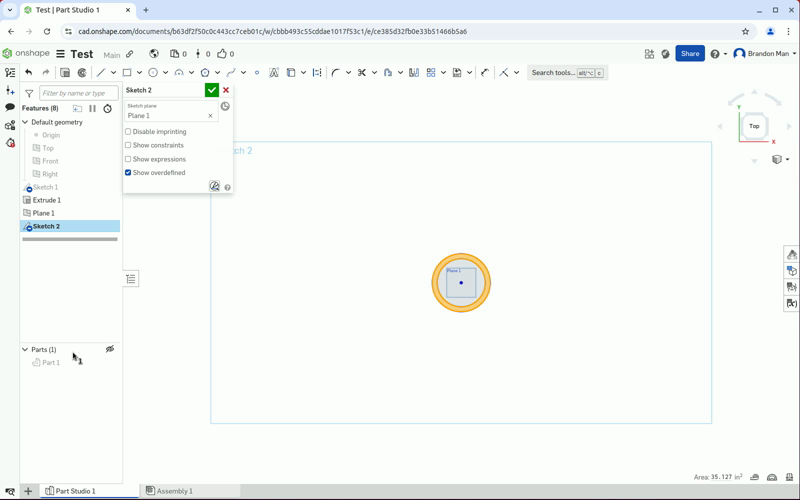
key(shift+e)
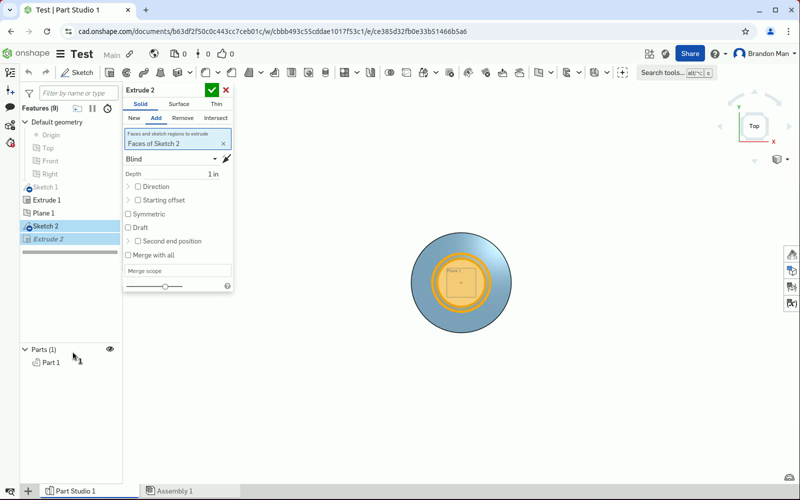
mouse_move(143, 106)
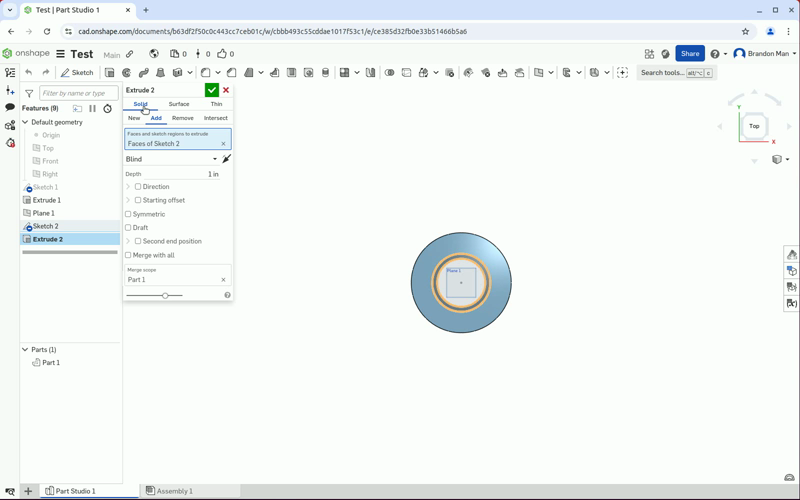
click(143, 106)
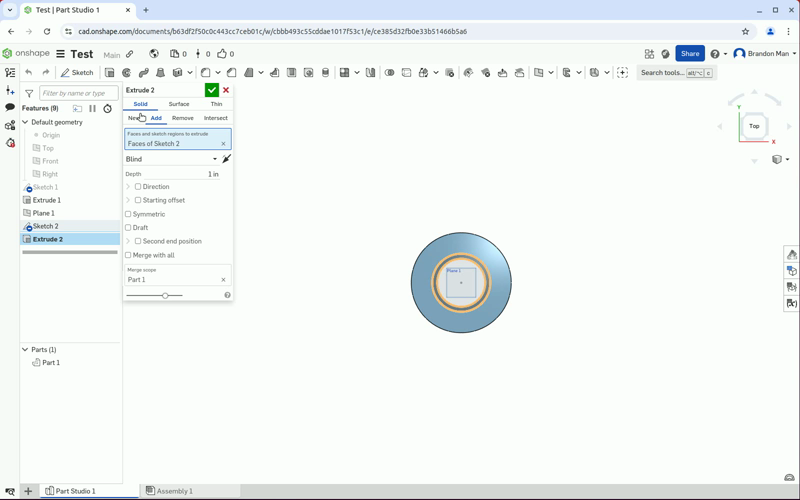
mouse_move(137, 120)
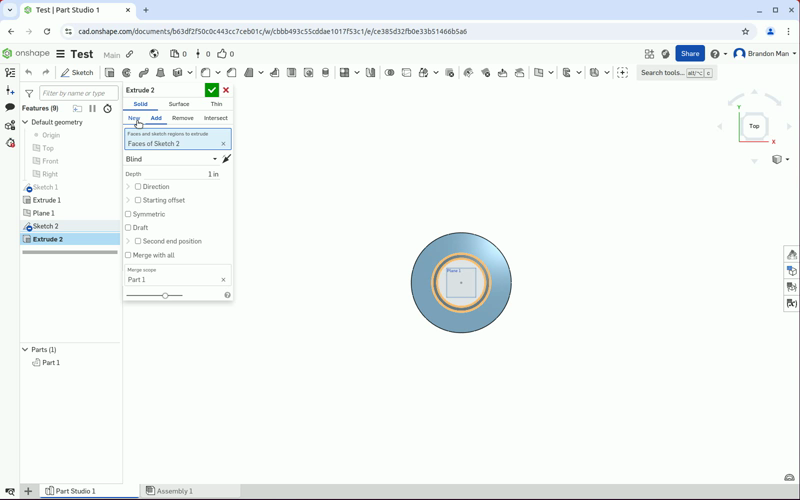
click(137, 120)
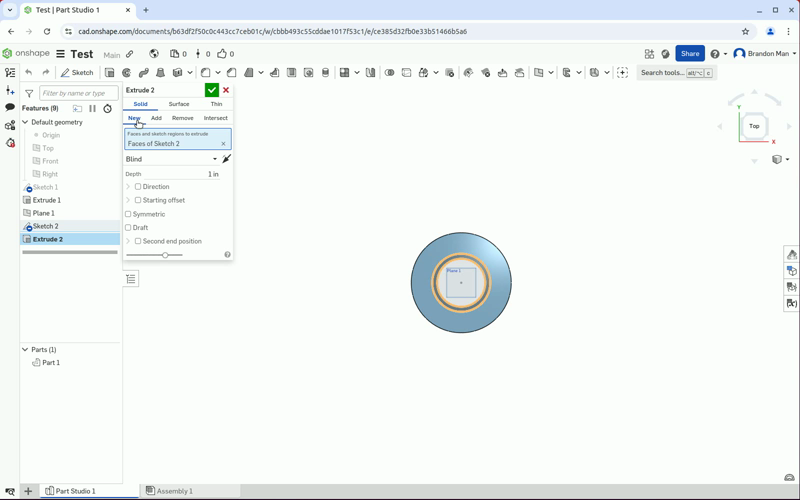
key(tab, 4)
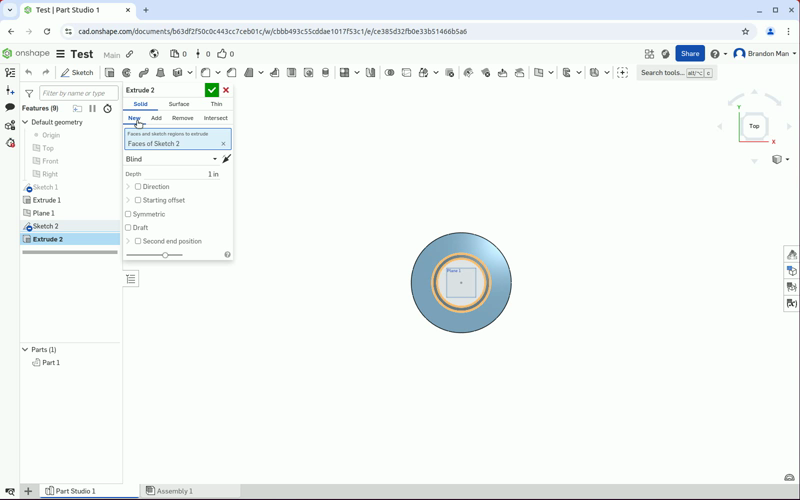
text(19.257)
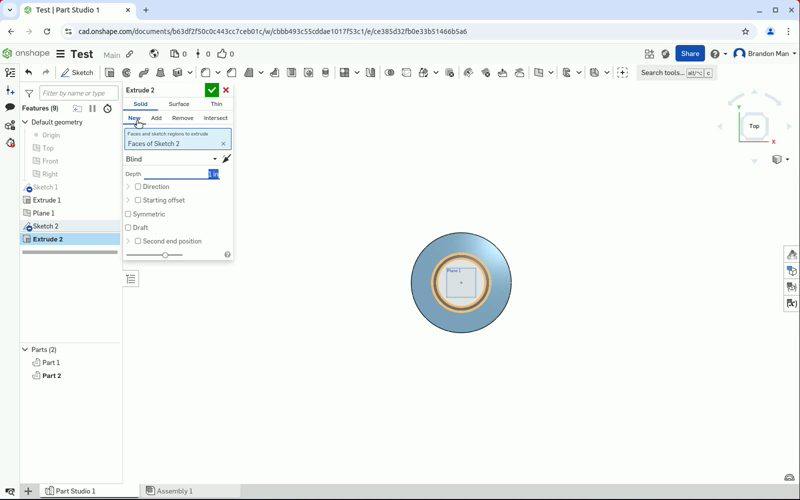
key(enter)
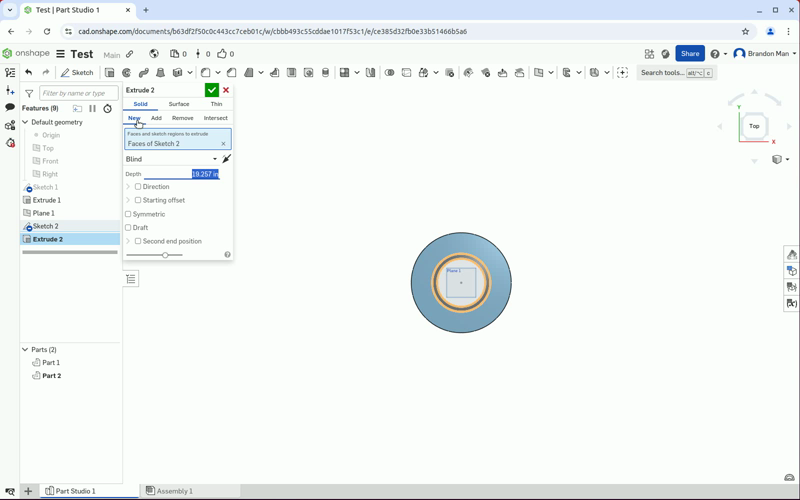
key(shift+h)
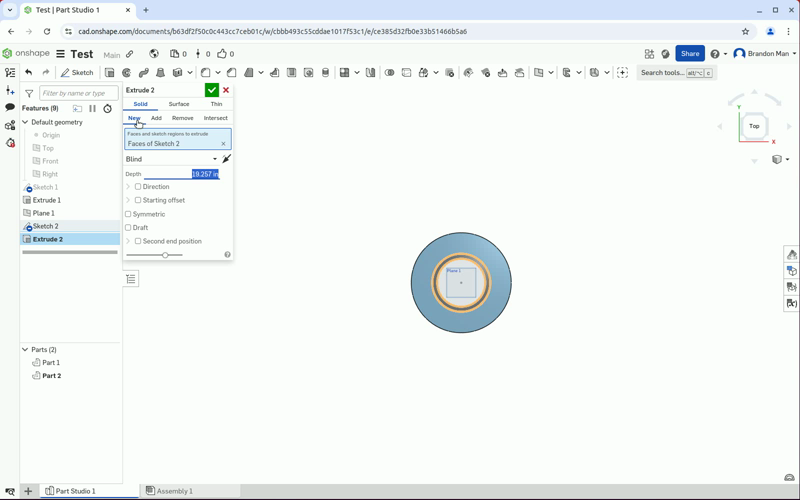
key(shift+h)
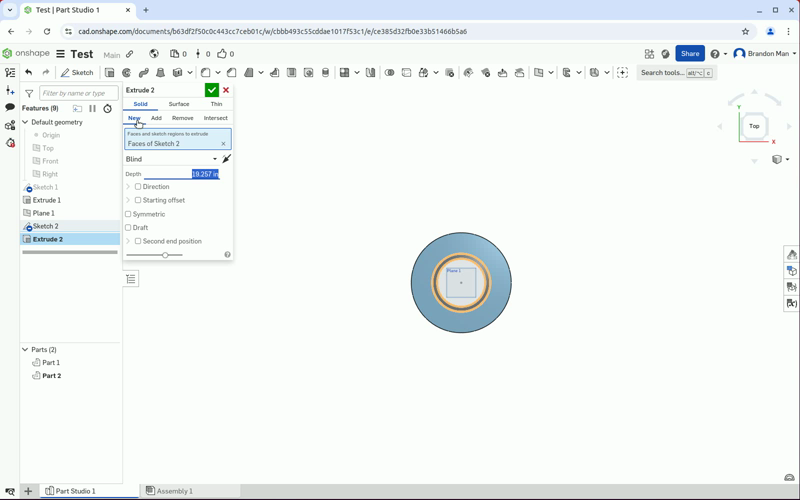
key(shift+7)
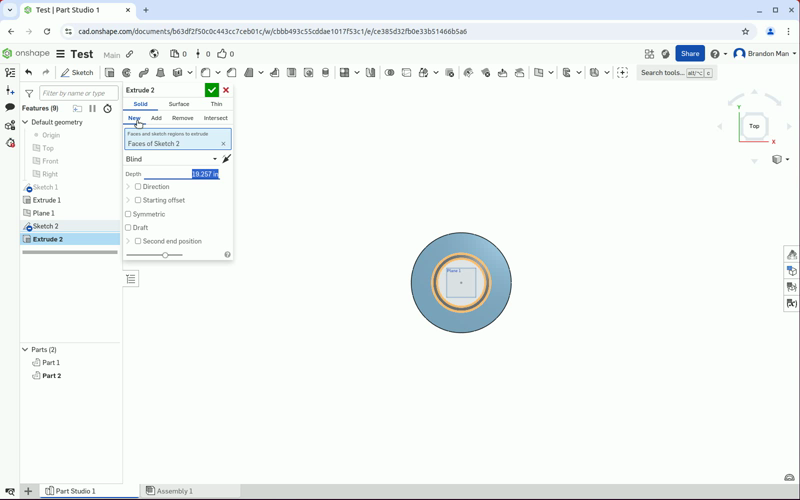
key(up, 3)
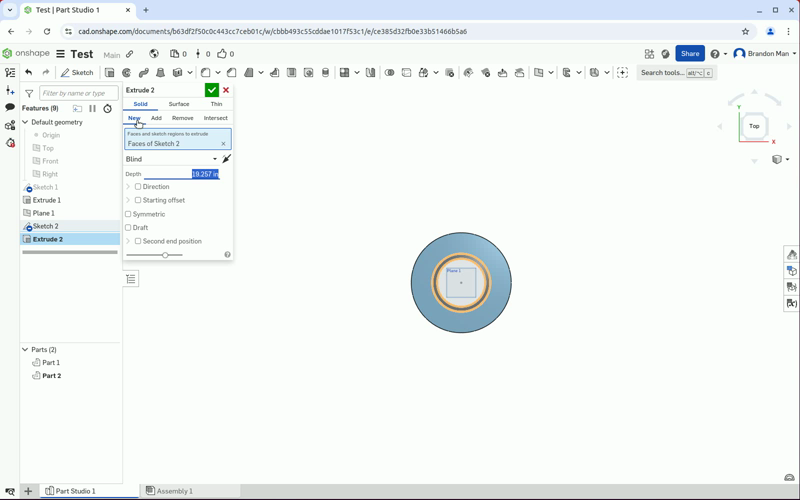
key(left, 3)
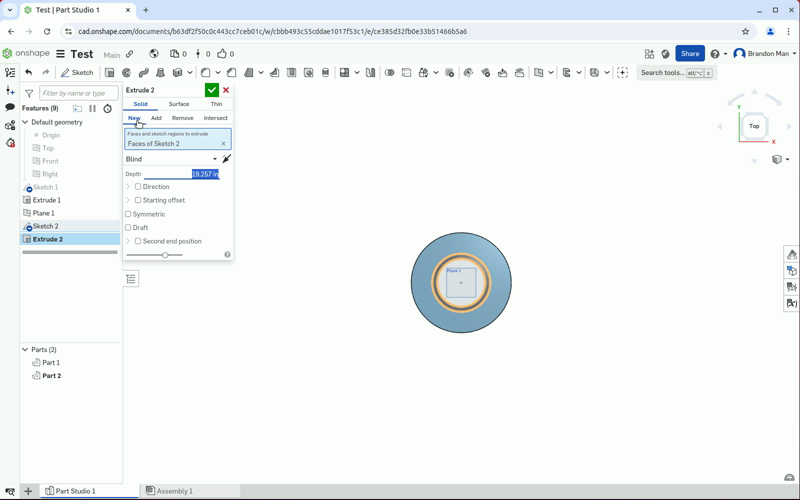
key(right, 3)
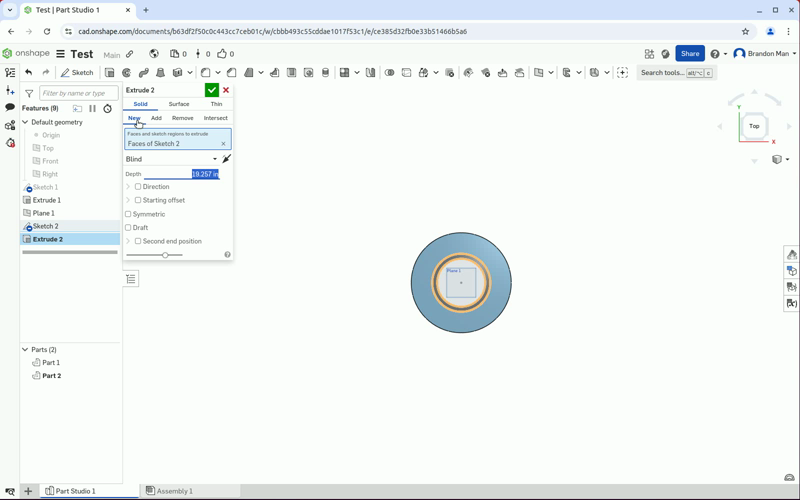
key(down, 3)
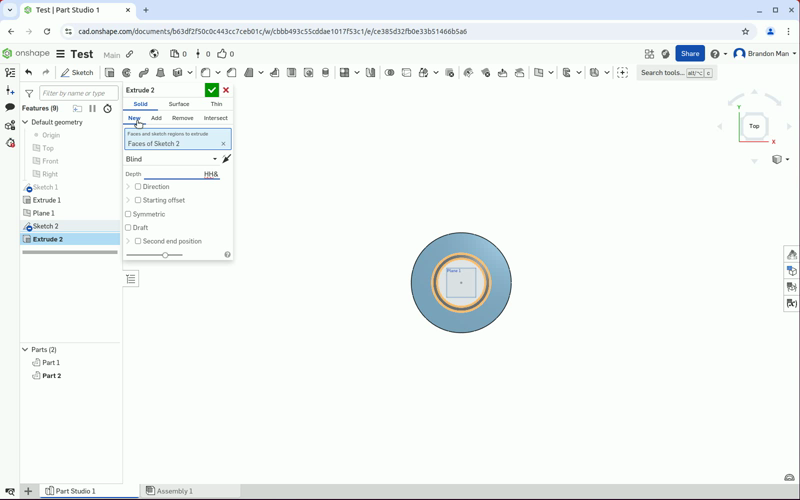
mouse_move(73, 189)
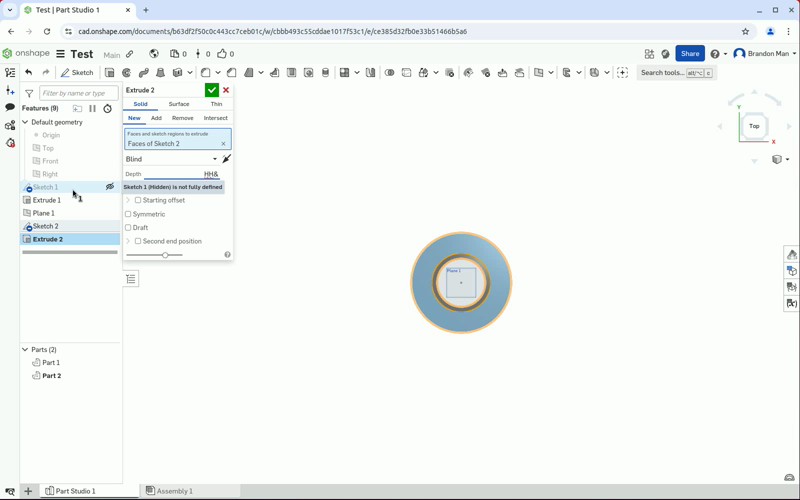
click(73, 189)